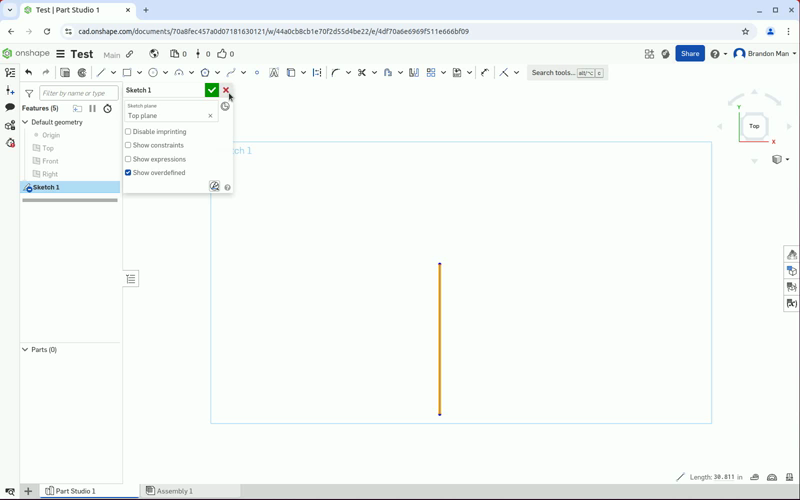
key(shift+h)
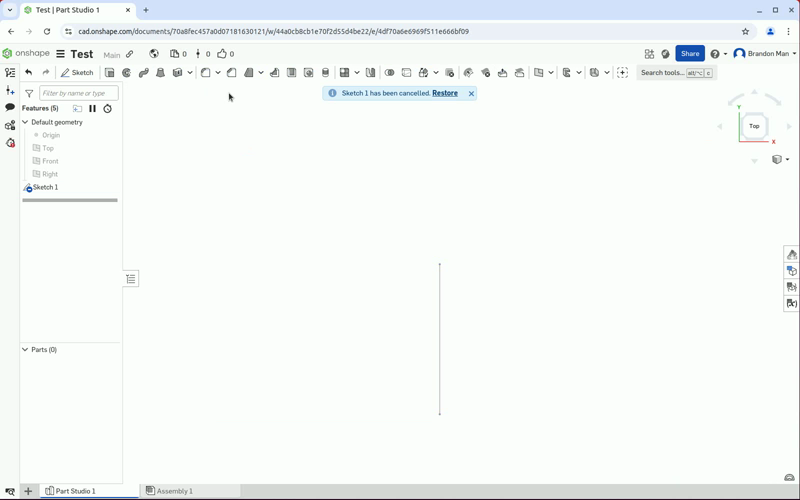
key(shift+s)
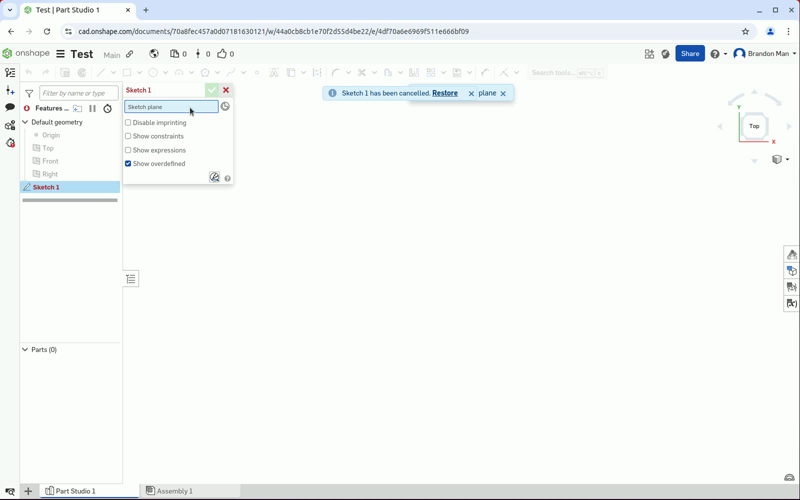
mouse_move(73, 150)
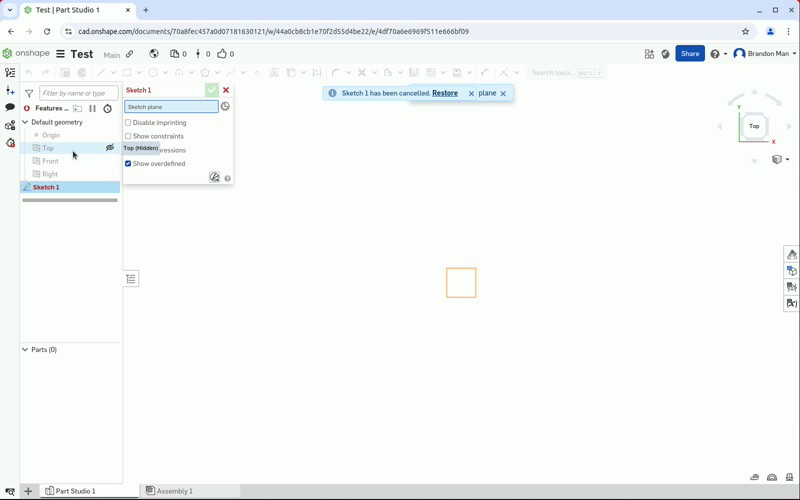
click(73, 150)
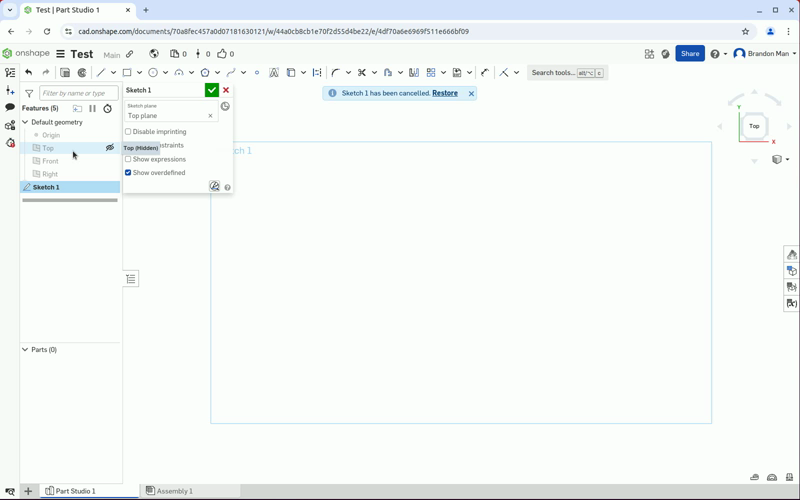
mouse_move(73, 352)
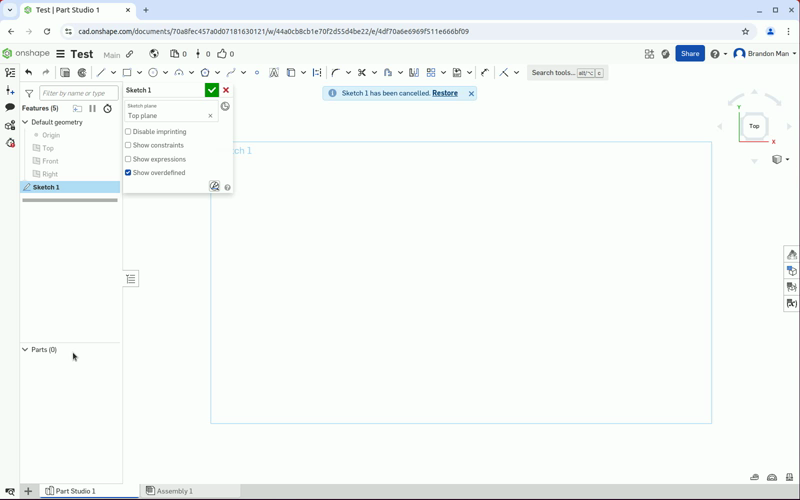
key(y)
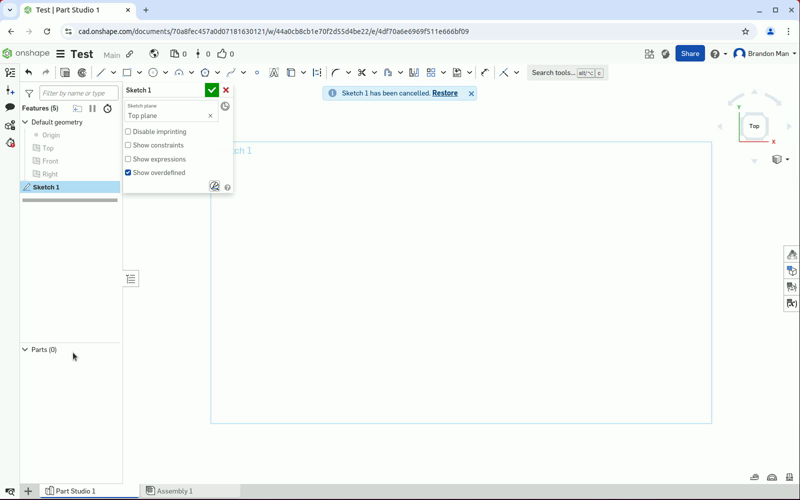
key(c)
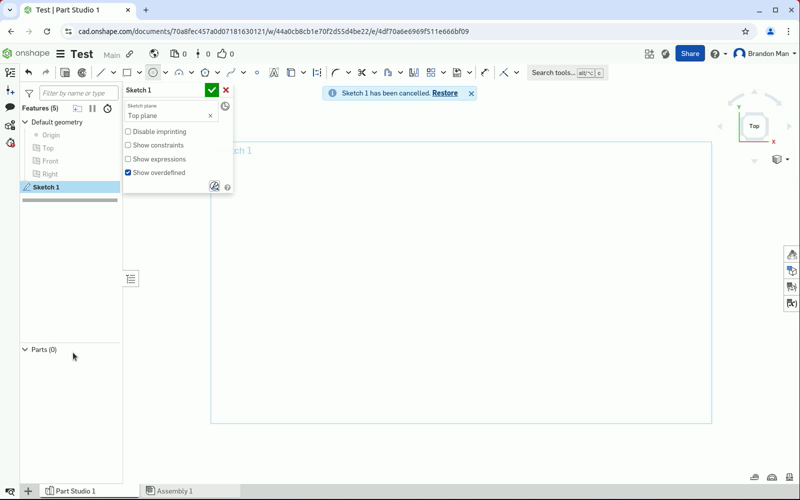
key_down(shift)
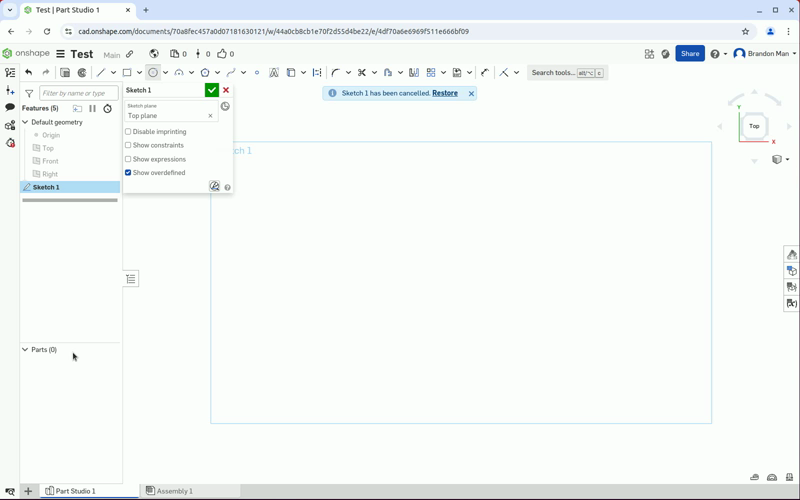
mouse_move(461, 282)
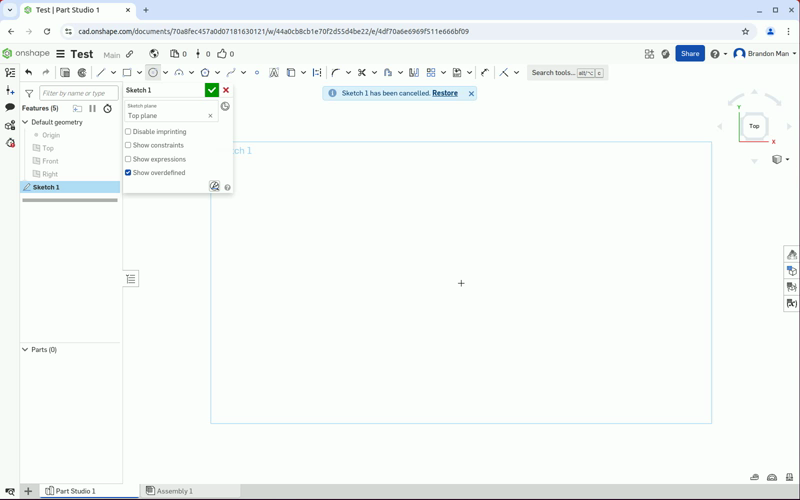
click(461, 282)
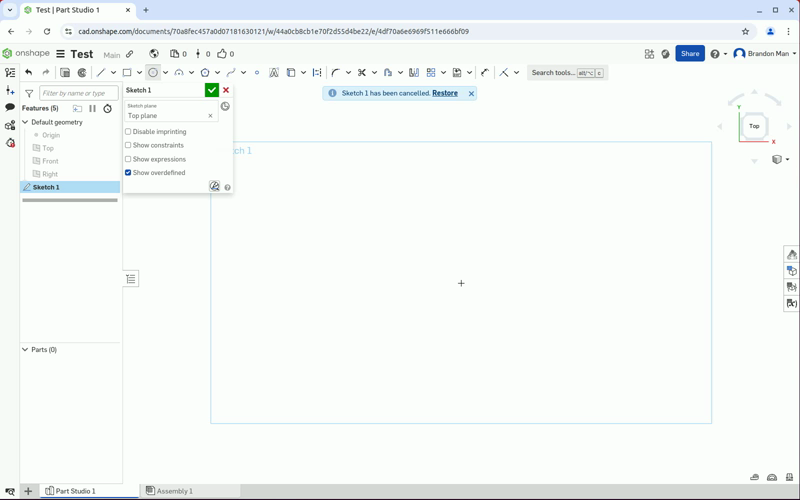
key_up(shift)
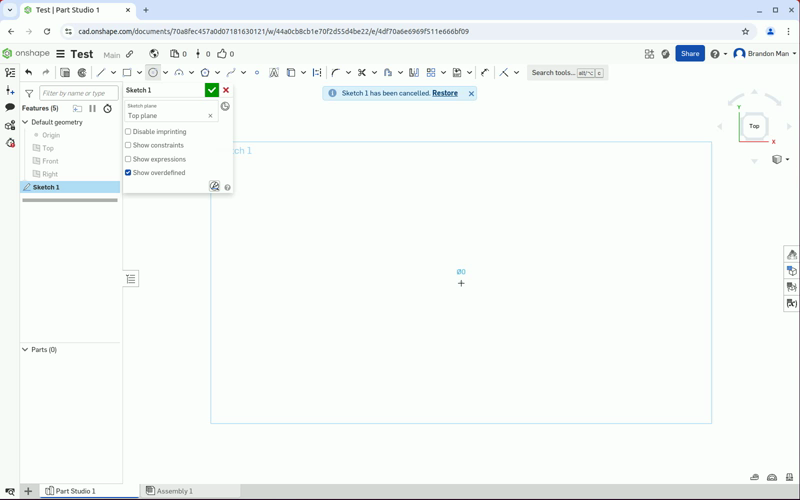
mouse_move(503, 282)
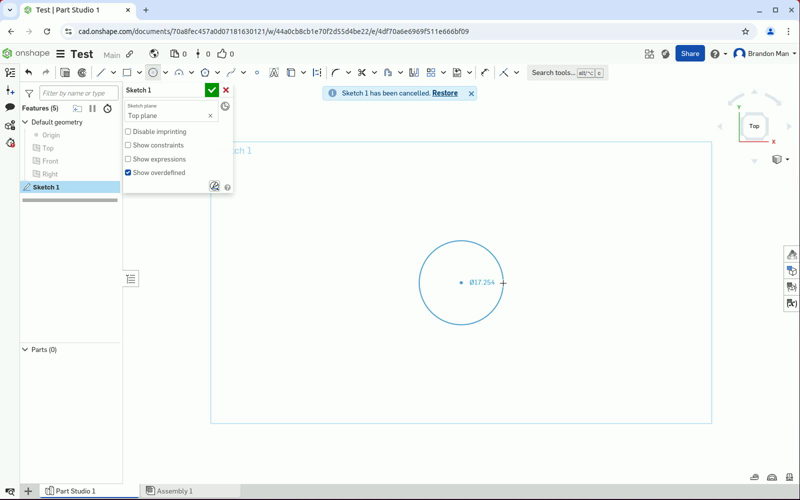
click(503, 282)
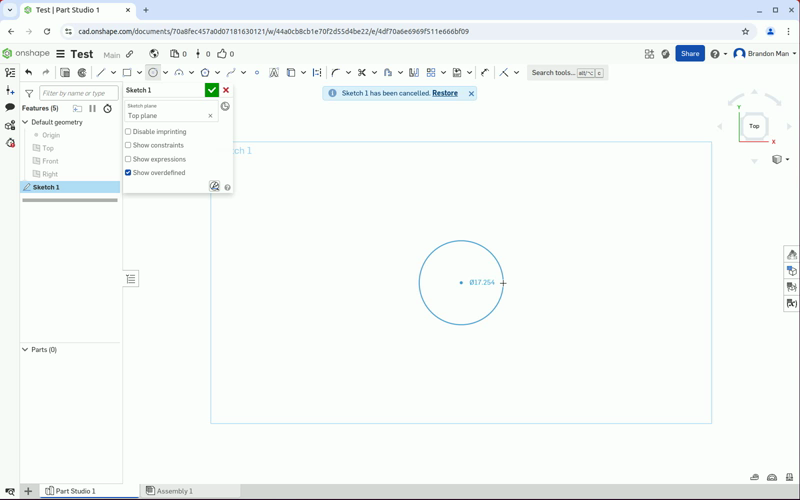
key(esc)
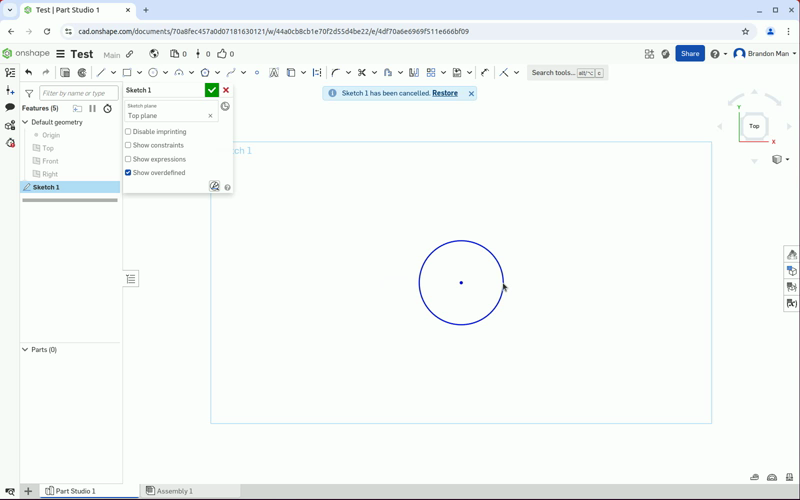
key(c)
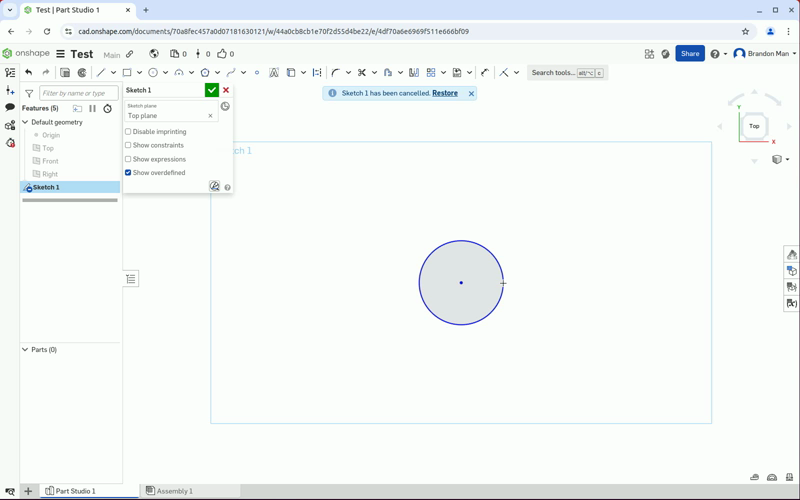
key_down(shift)
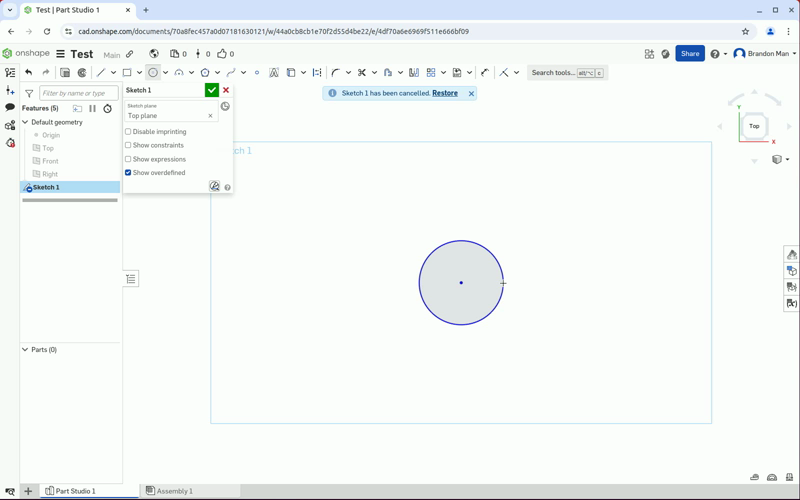
mouse_move(461, 282)
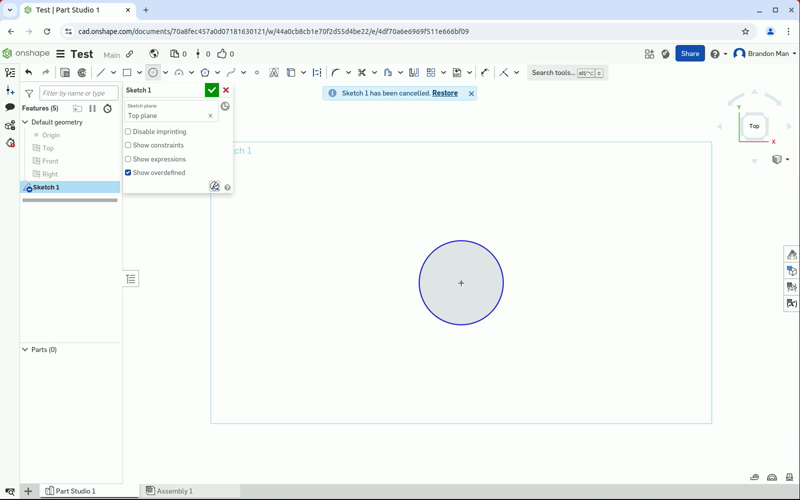
click(461, 282)
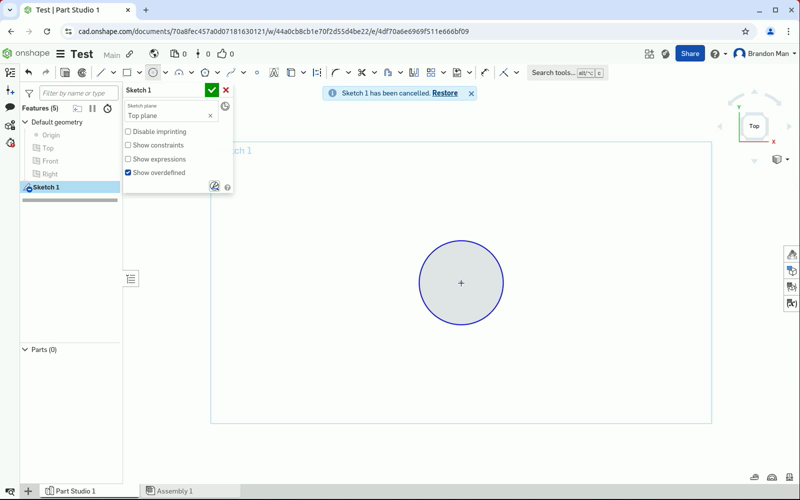
key_up(shift)
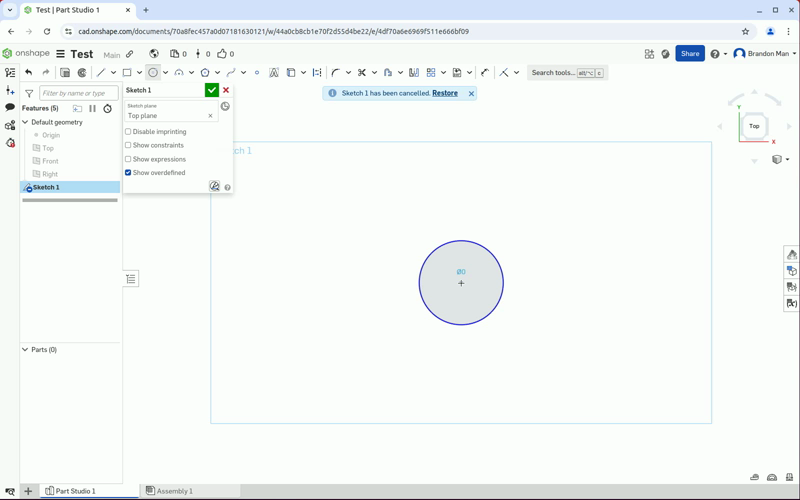
mouse_move(485, 282)
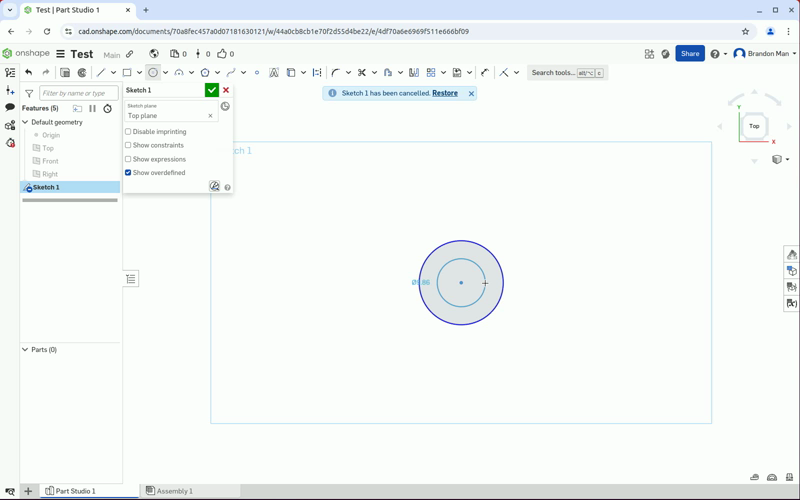
click(485, 282)
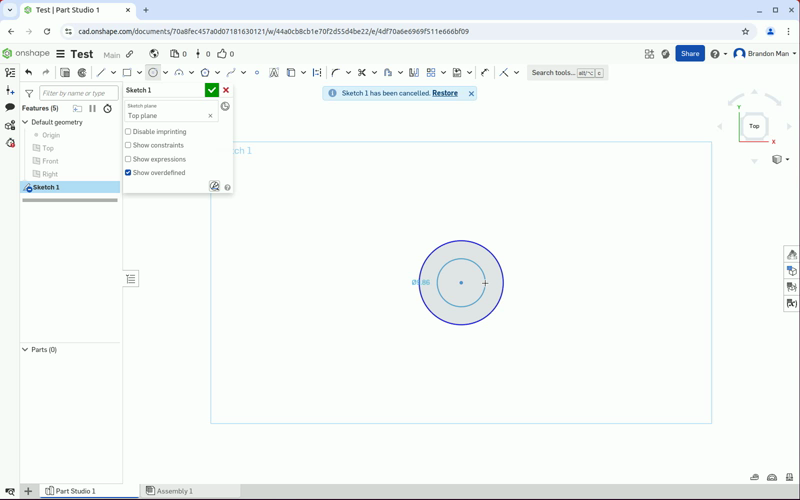
key(esc)
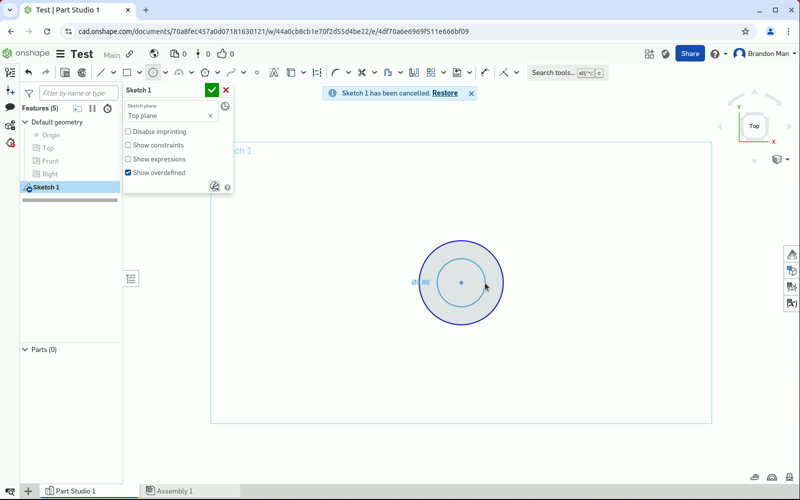
mouse_move(474, 311)
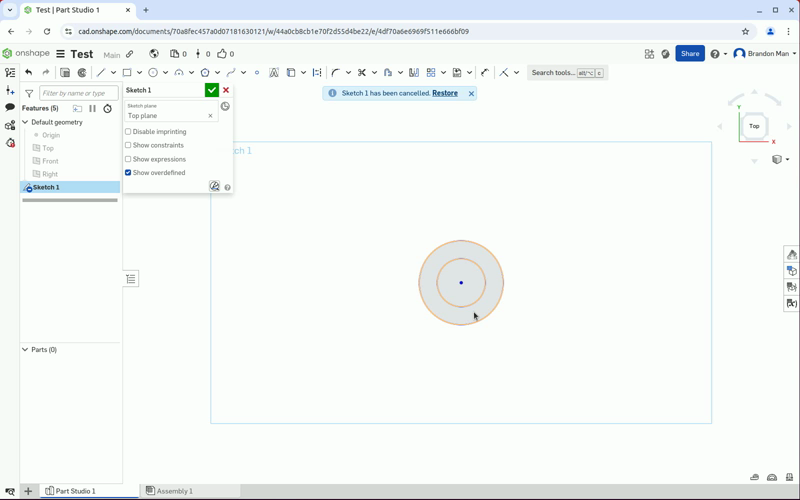
click(474, 311)
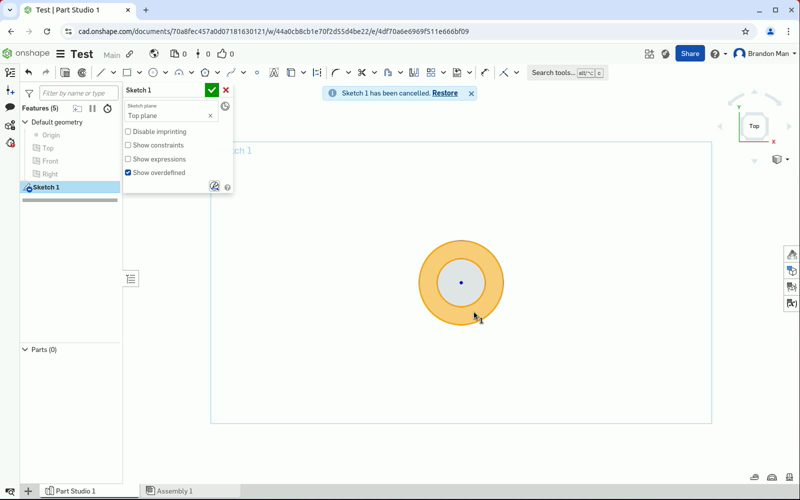
mouse_move(73, 352)
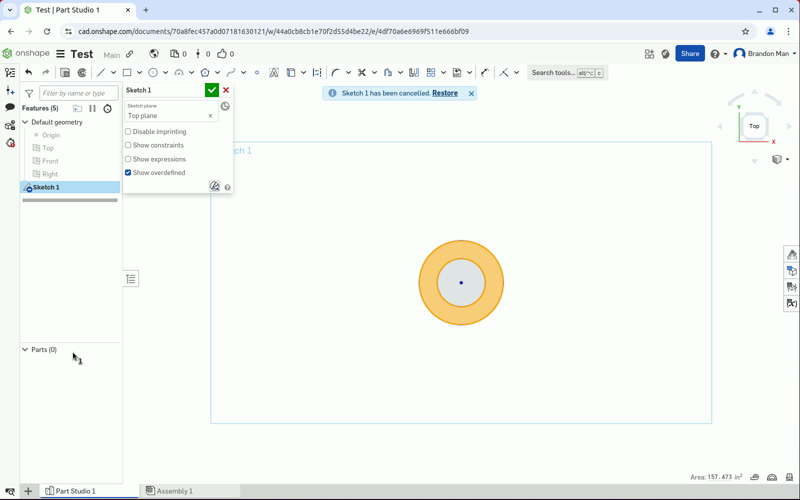
key(shift+y)
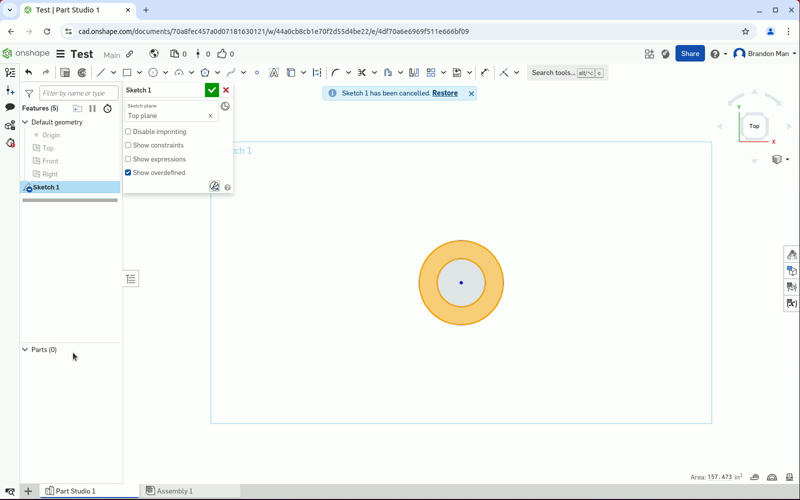
key(shift+e)
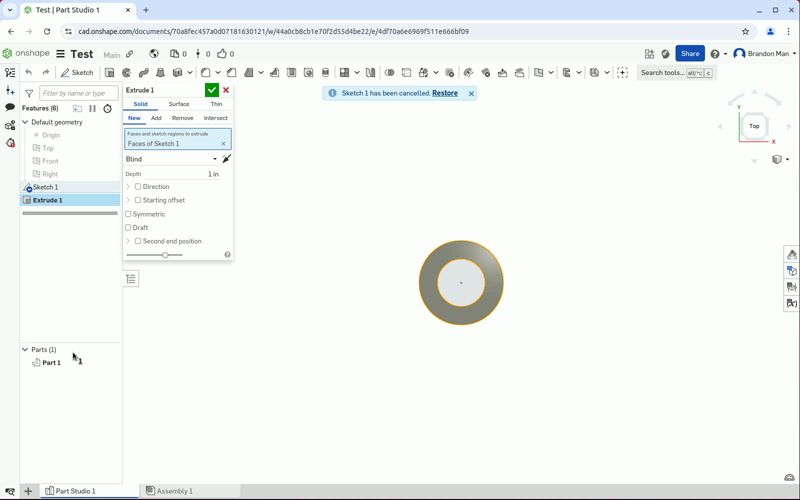
mouse_move(143, 106)
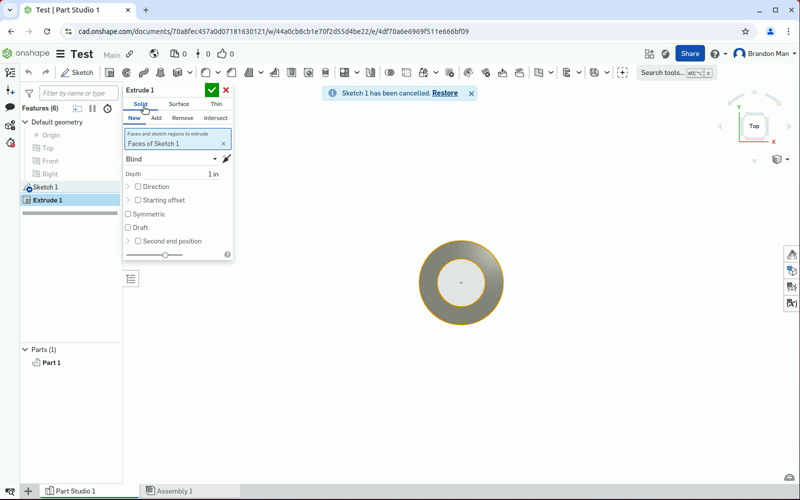
click(143, 106)
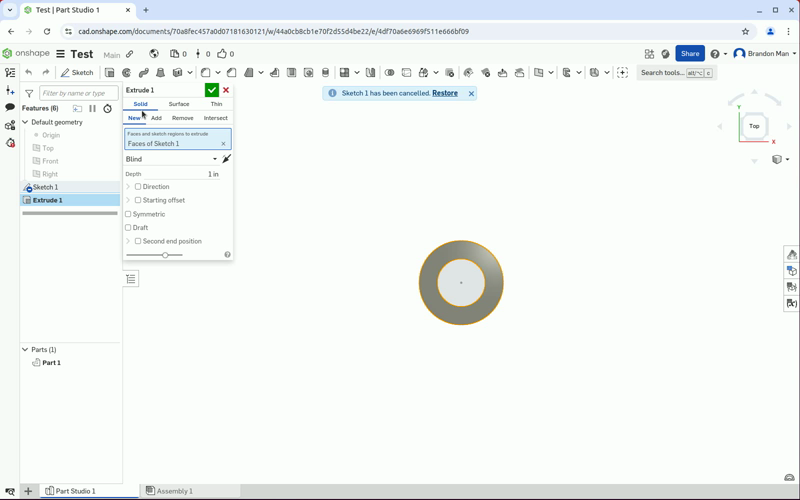
mouse_move(137, 120)
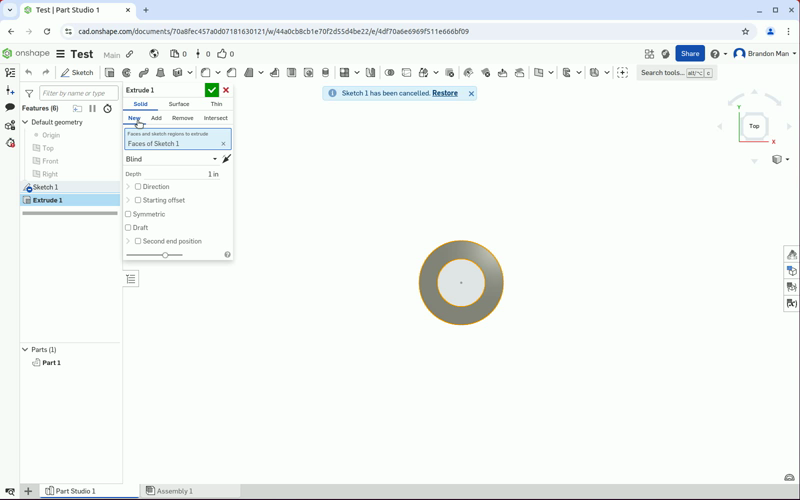
click(137, 120)
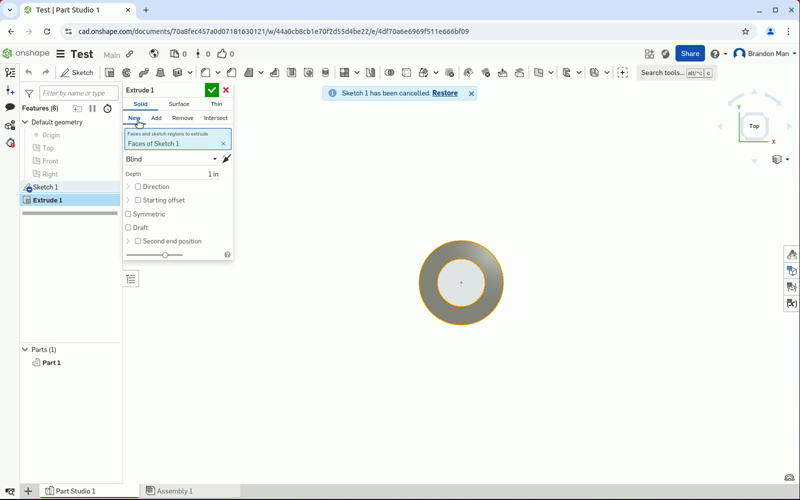
key(tab, 4)
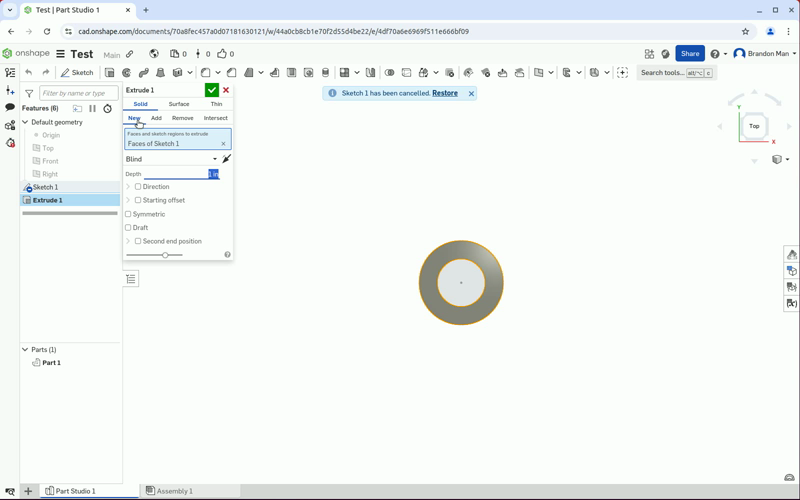
text(23.108)
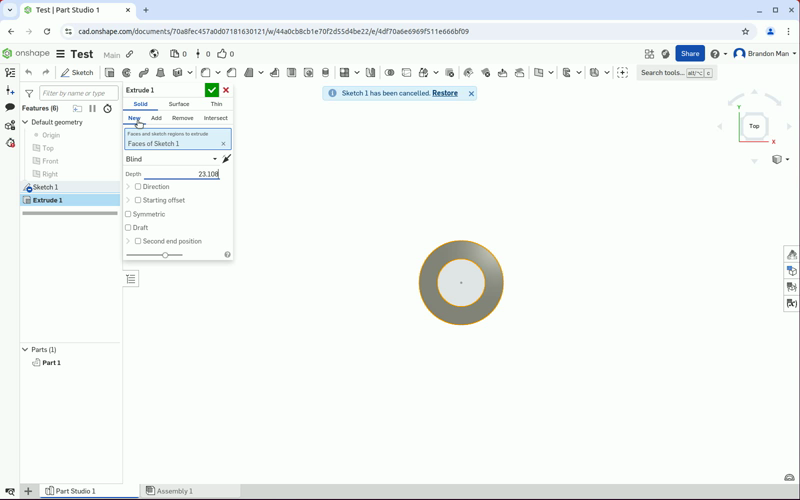
key(enter)
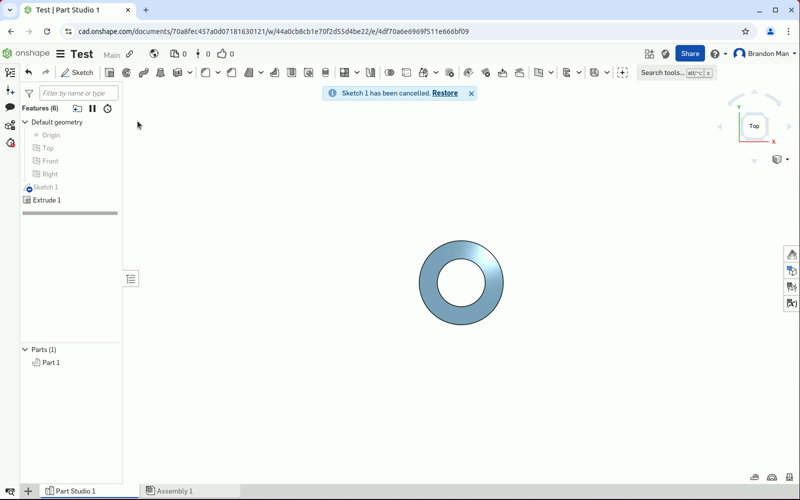
key(shift+h)
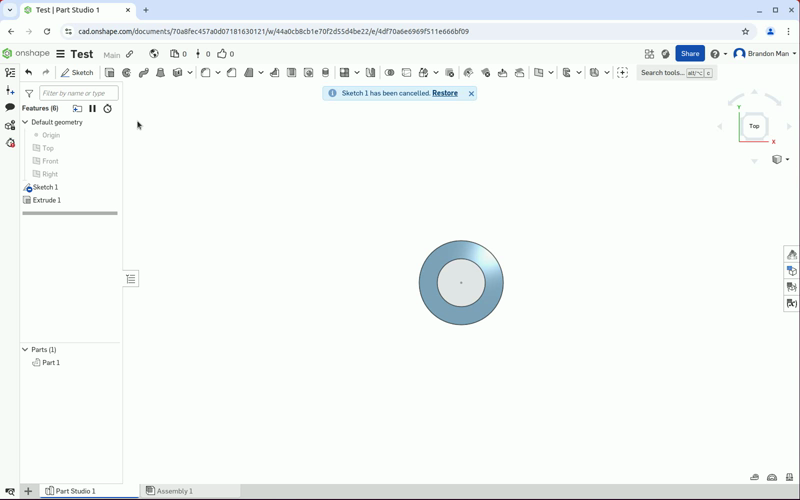
key(shift+h)
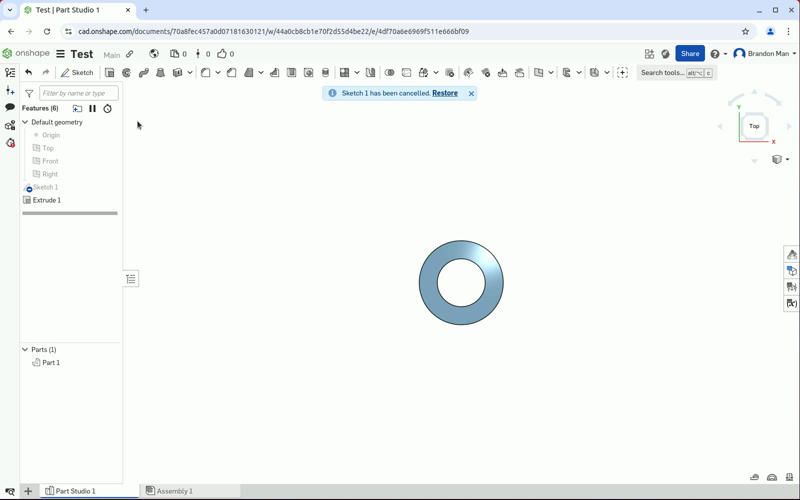
mouse_move(73, 189)
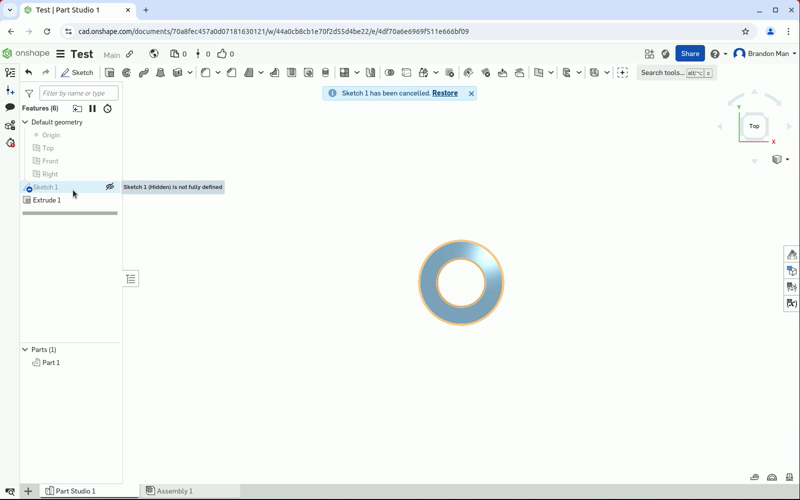
click(73, 189)
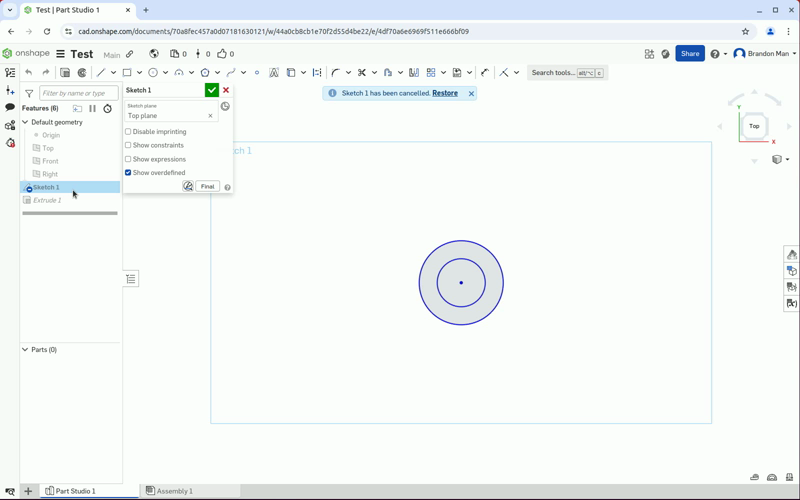
mouse_move(229, 92)
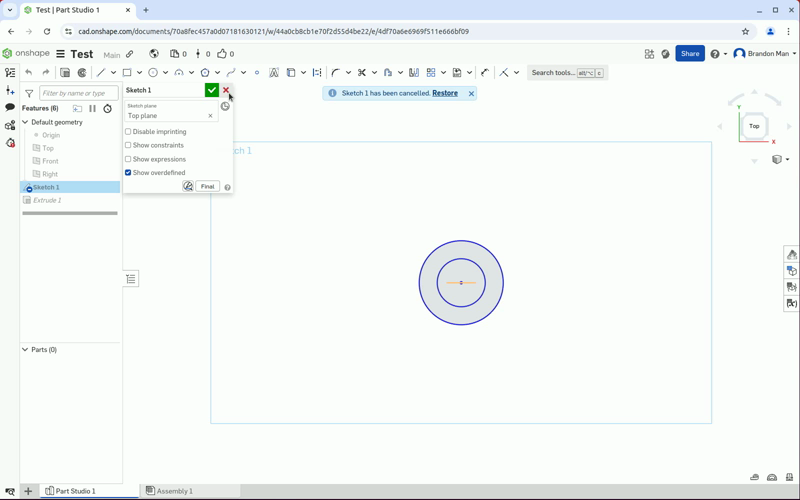
click(229, 92)
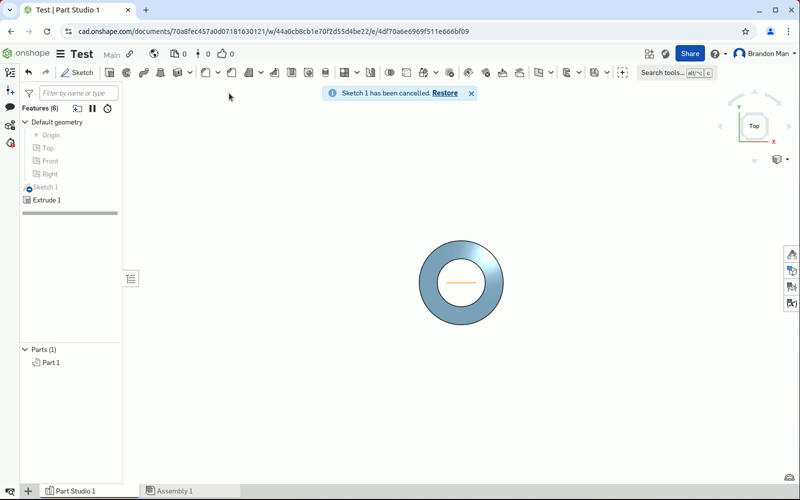
mouse_move(73, 352)
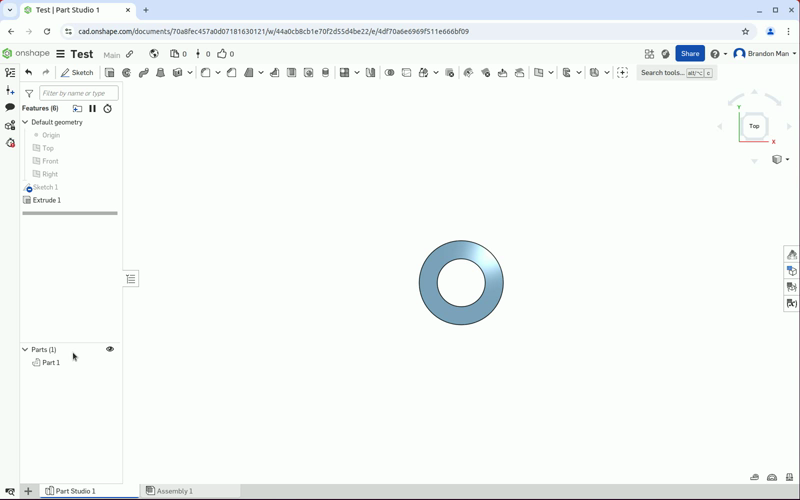
key(y)
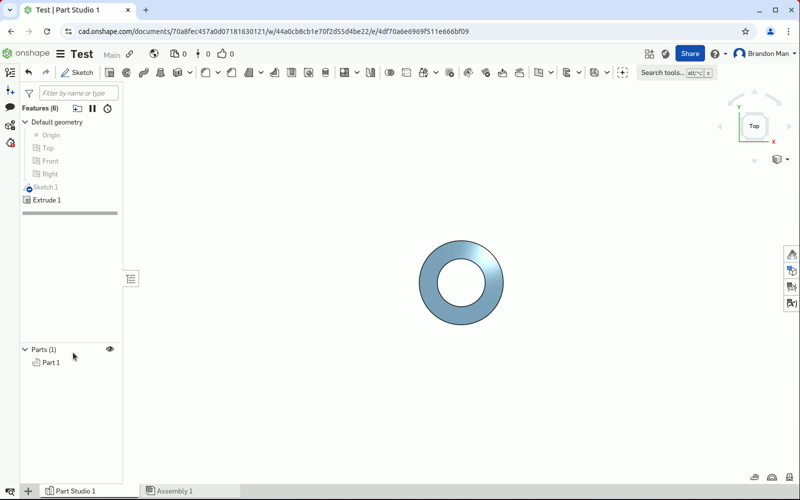
key(shift+p)
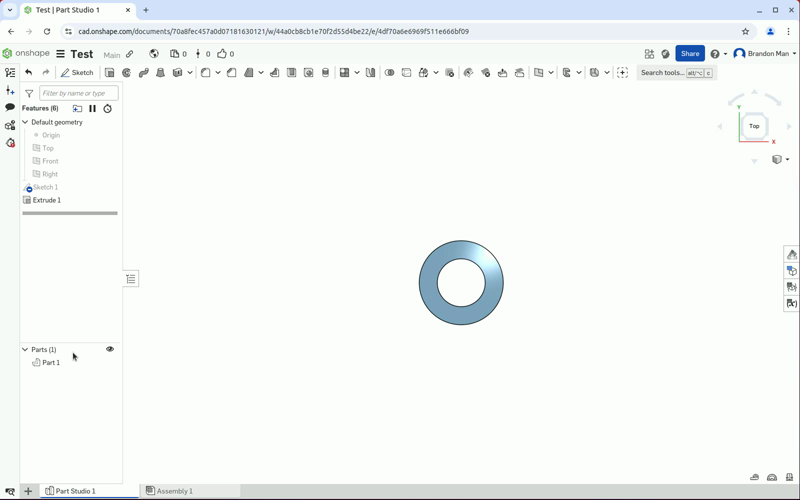
key(space)
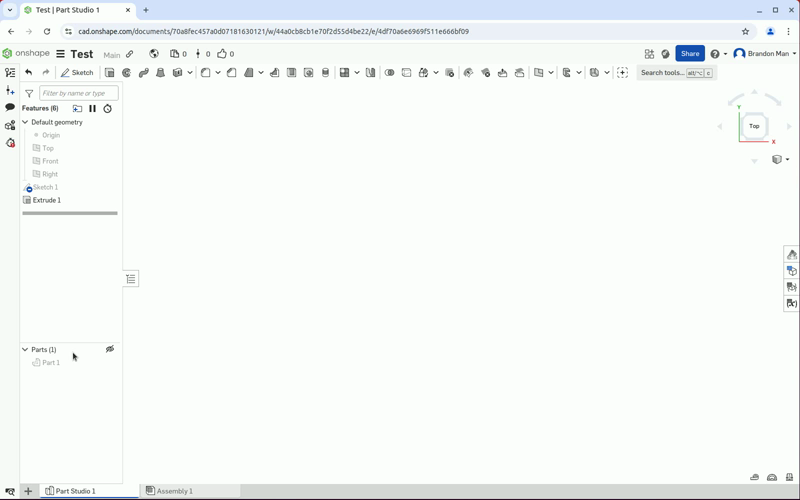
key_down(shift)
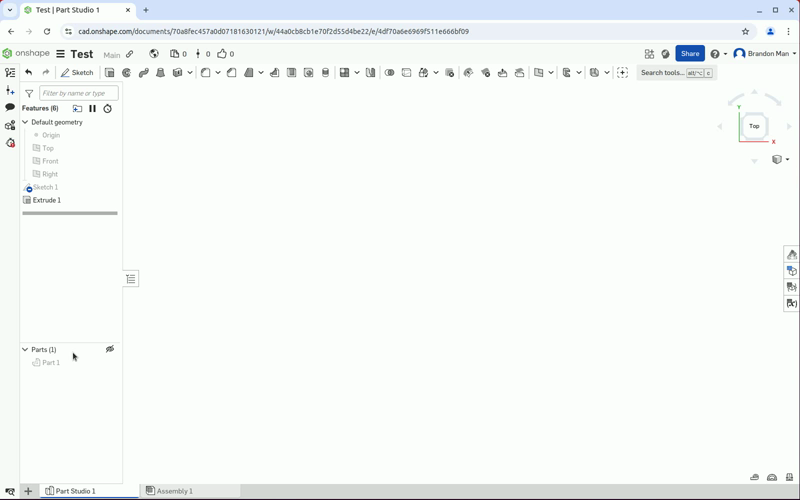
key(up)
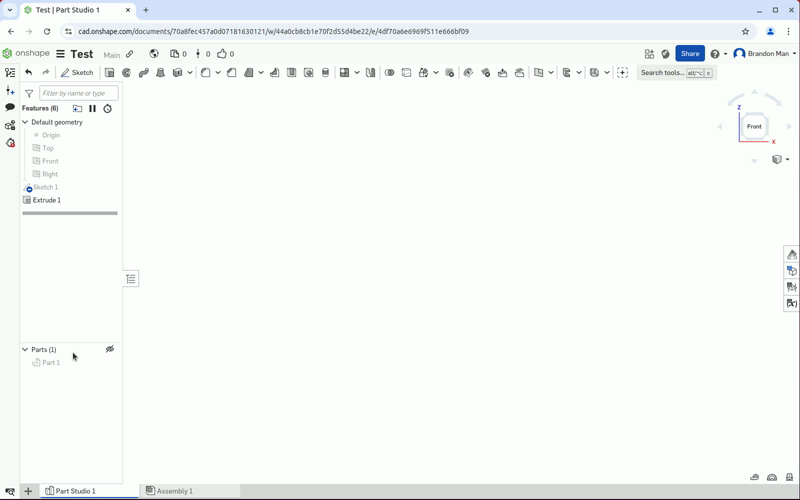
key_up(shift)
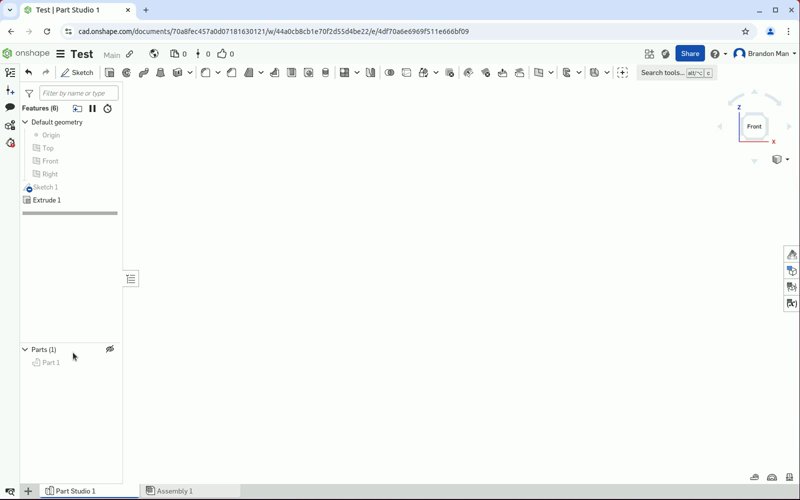
mouse_move(73, 352)
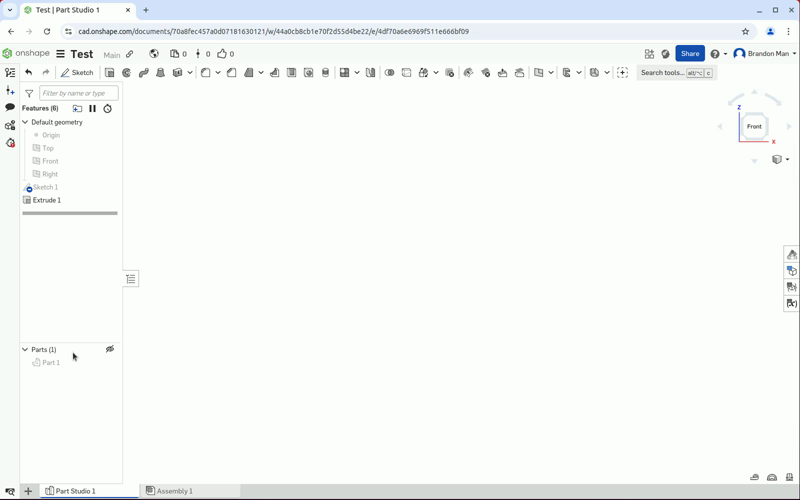
key(shift+y)
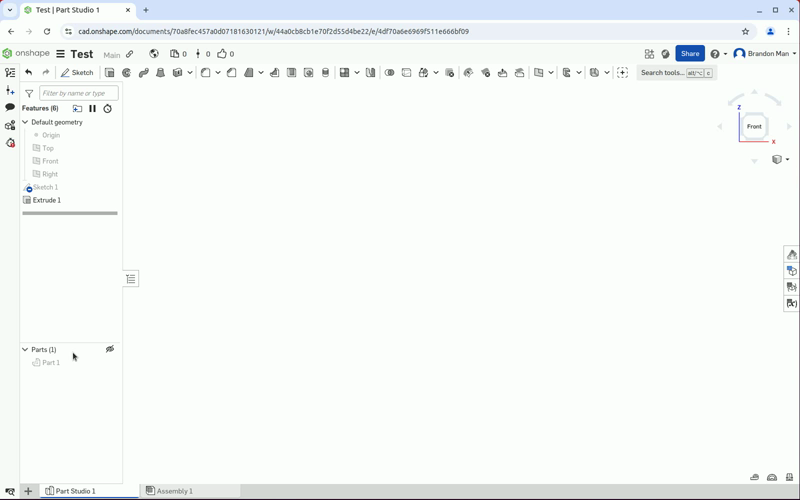
key(shift+s)
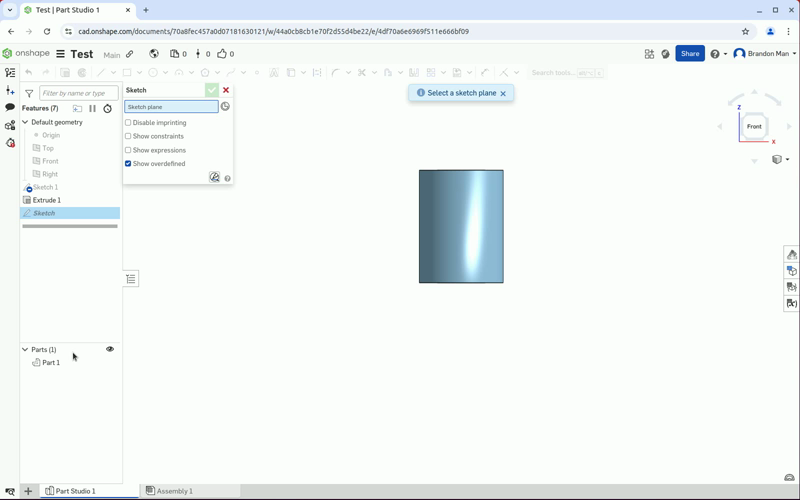
mouse_move(73, 163)
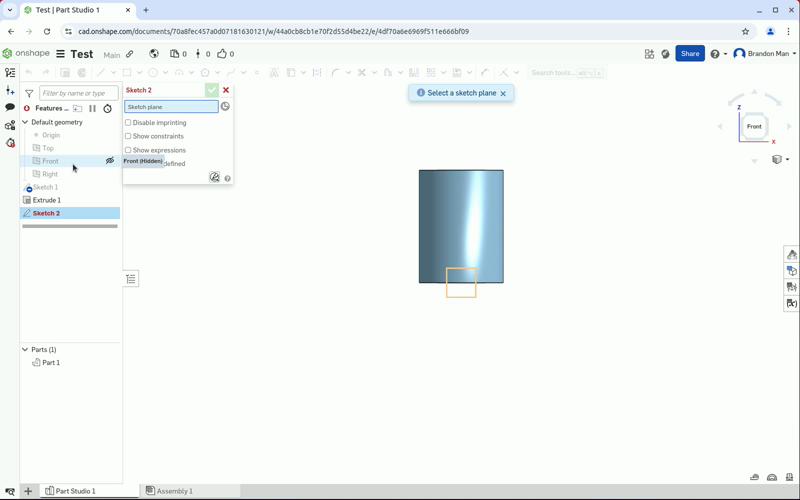
click(73, 163)
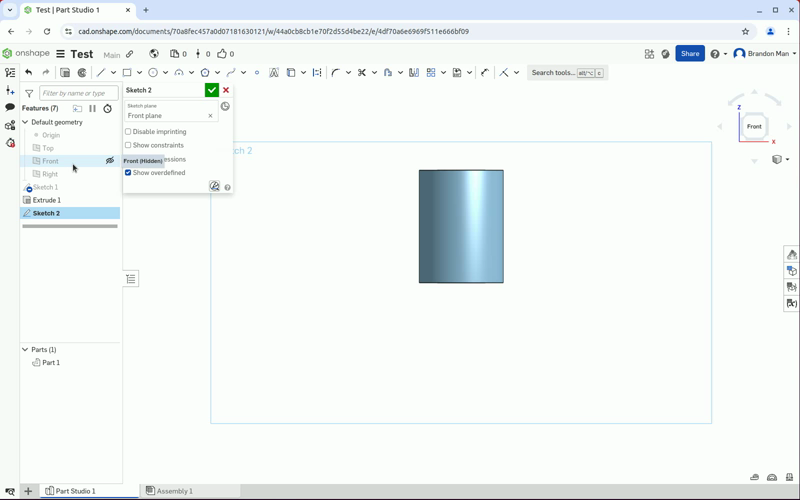
mouse_move(73, 352)
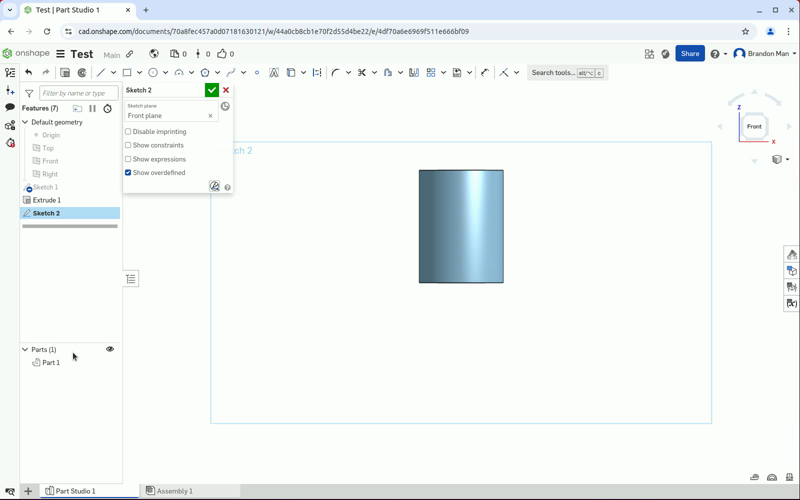
key(y)
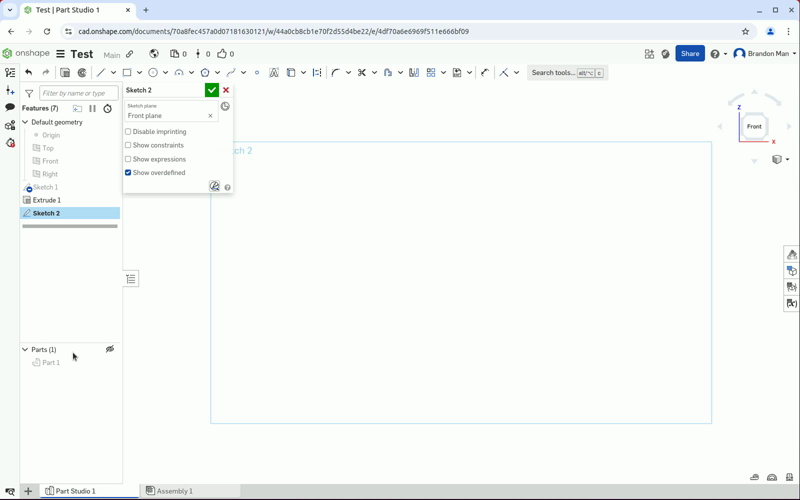
key(l)
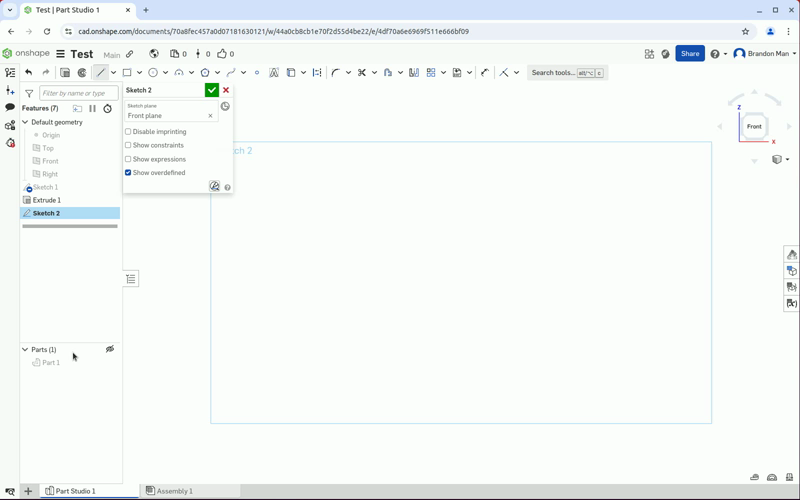
key_down(shift)
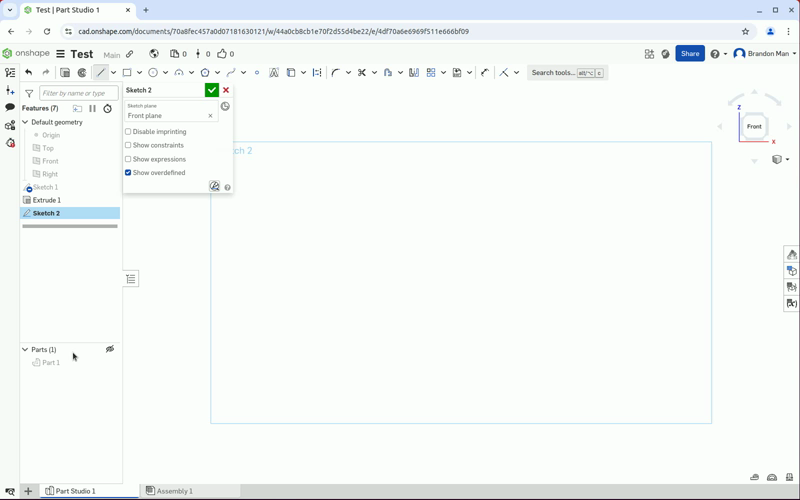
mouse_move(401, 254)
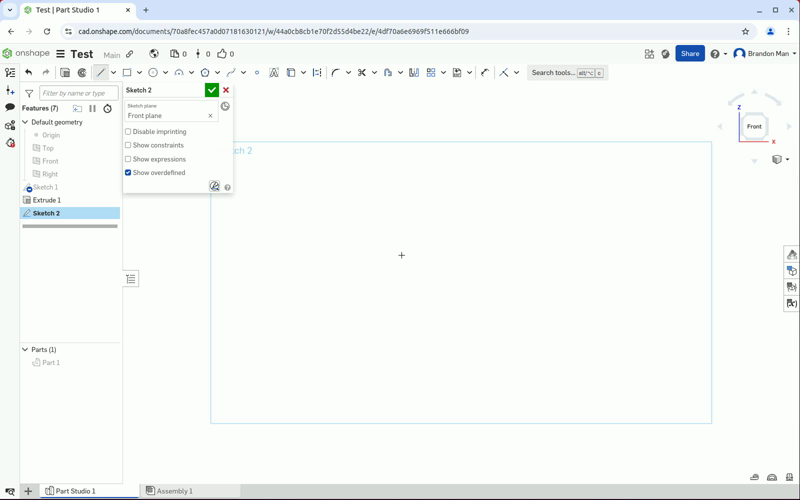
click(401, 254)
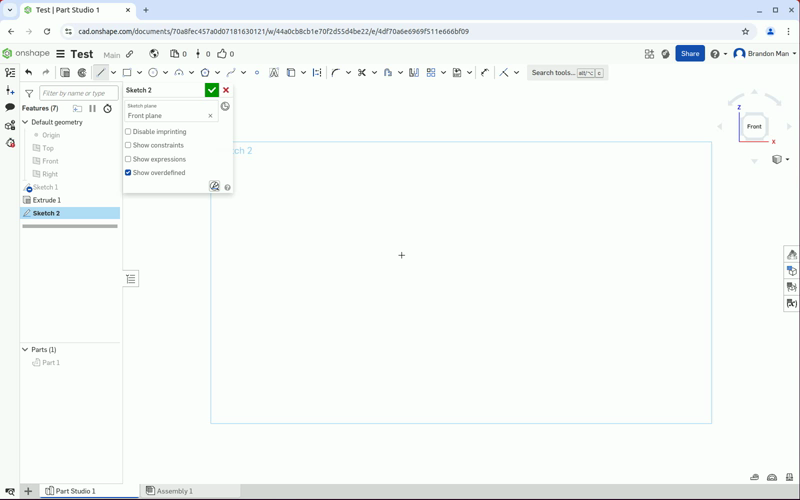
key_up(shift)
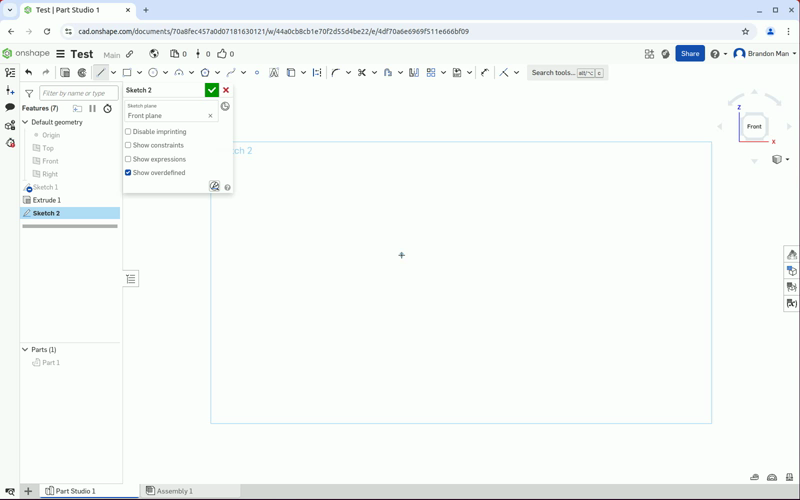
key_down(shift)
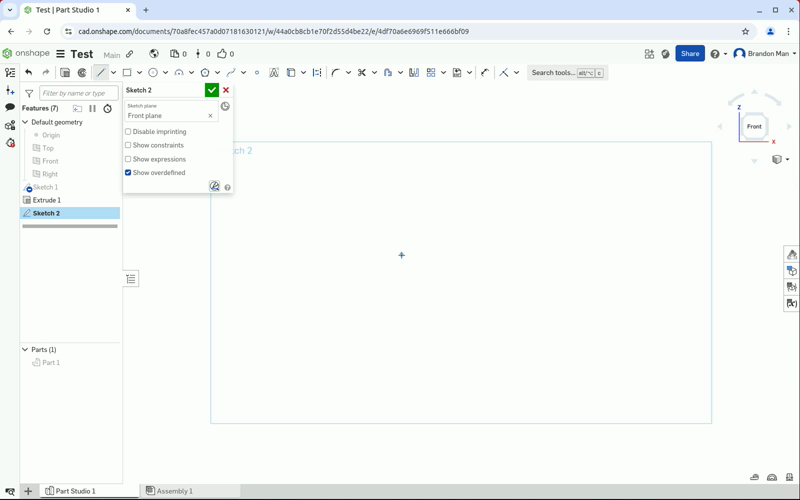
mouse_move(431, 254)
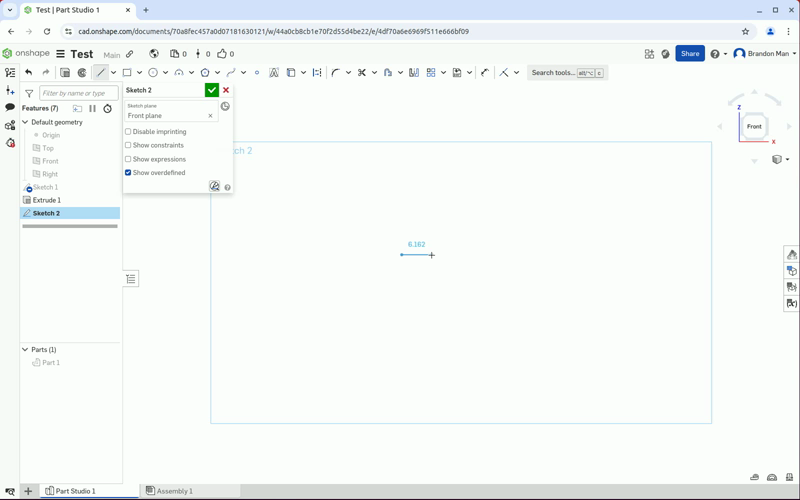
mouse_move(418, 254)
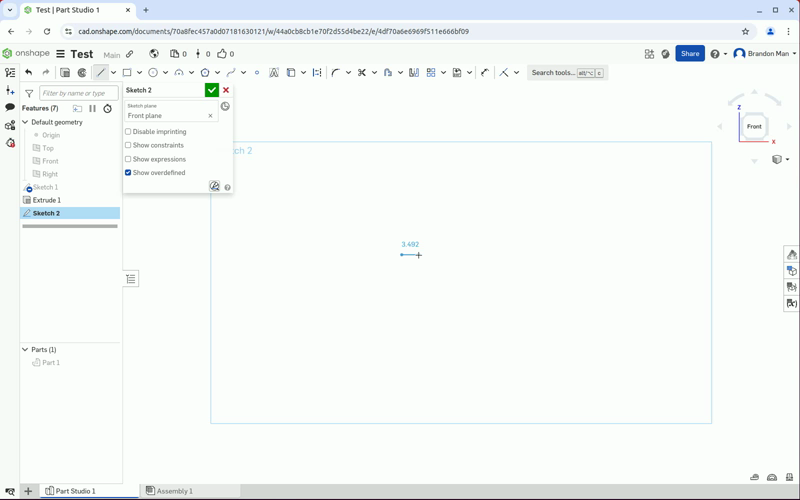
click(418, 254)
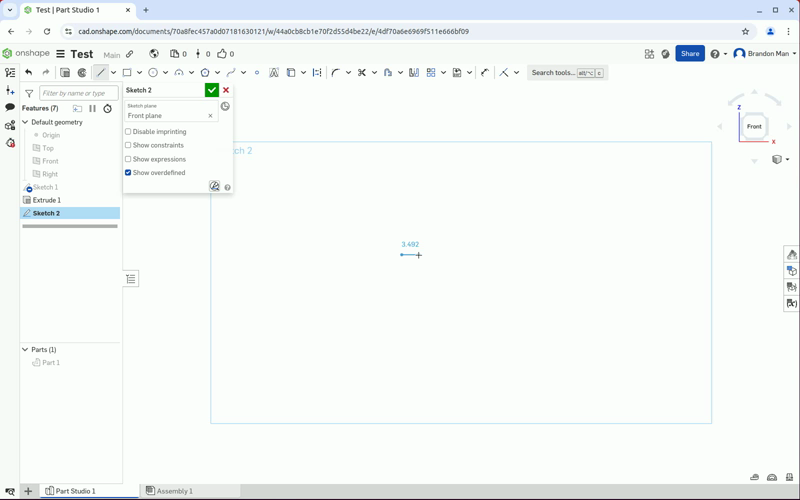
key_up(shift)
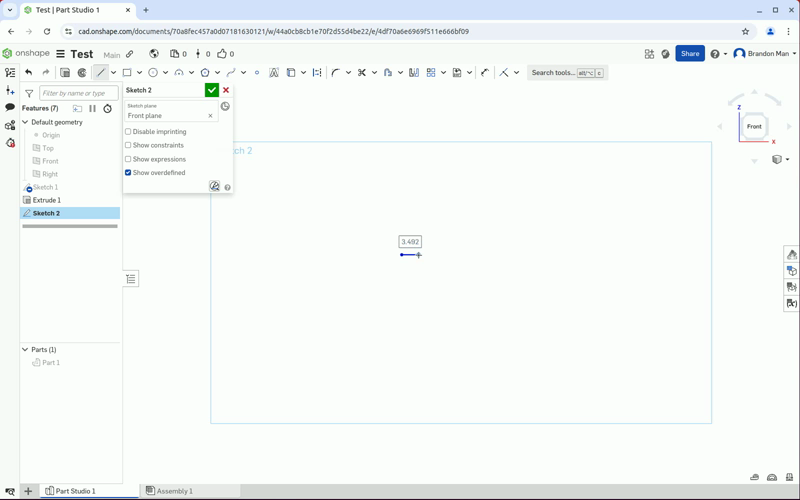
key_down(shift)
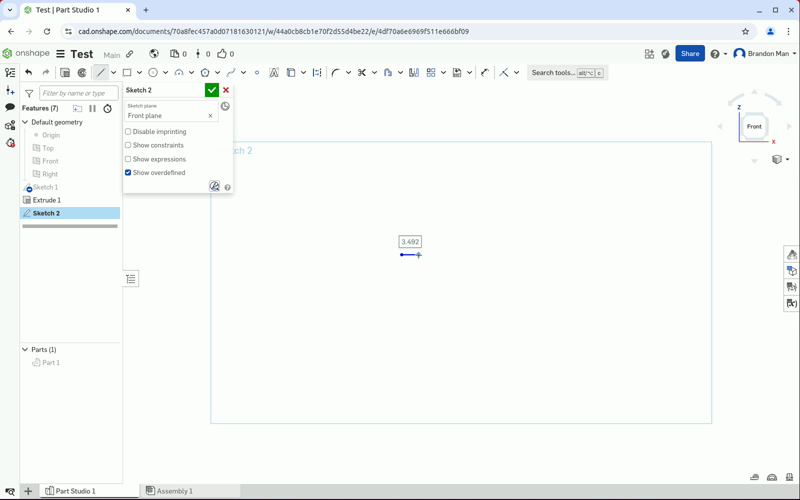
mouse_move(448, 254)
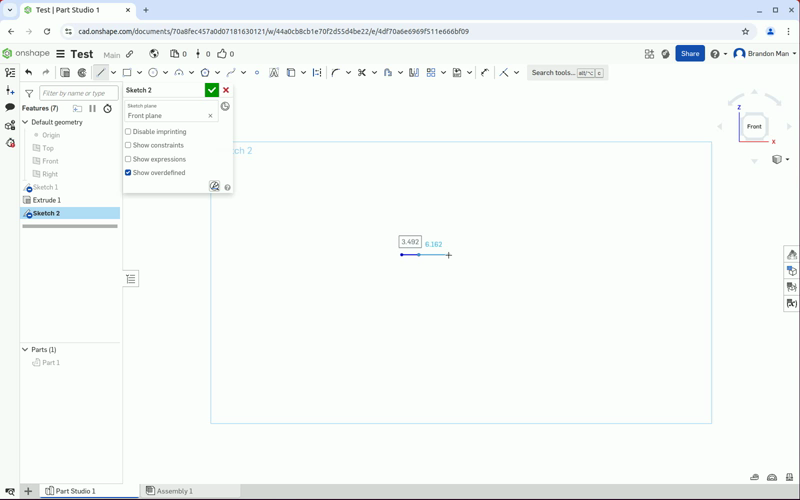
mouse_move(418, 198)
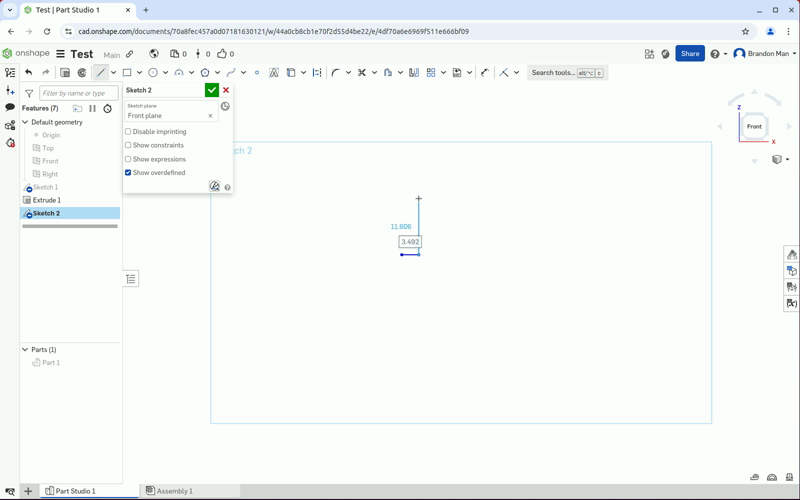
click(418, 198)
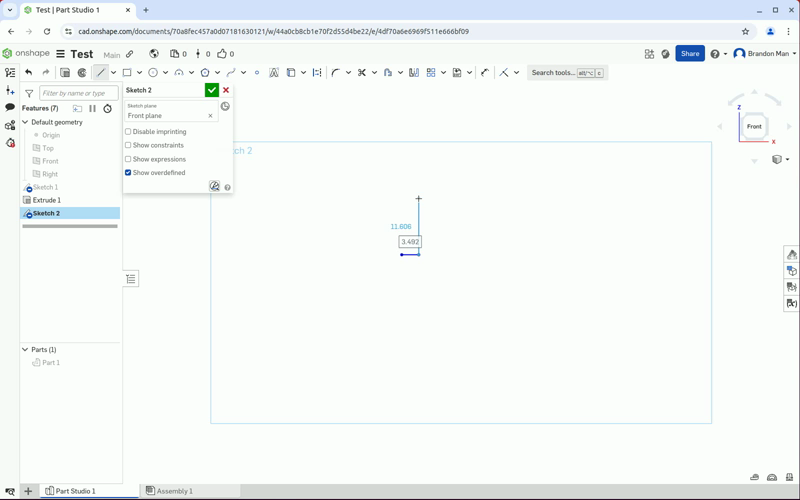
key_up(shift)
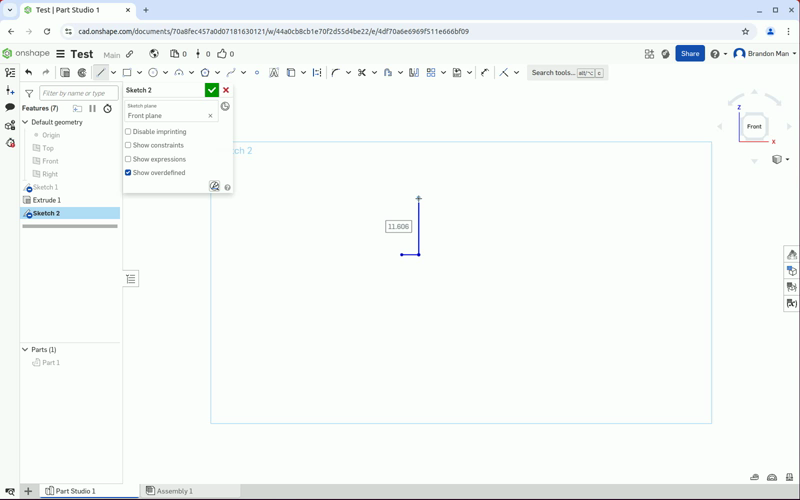
key_down(shift)
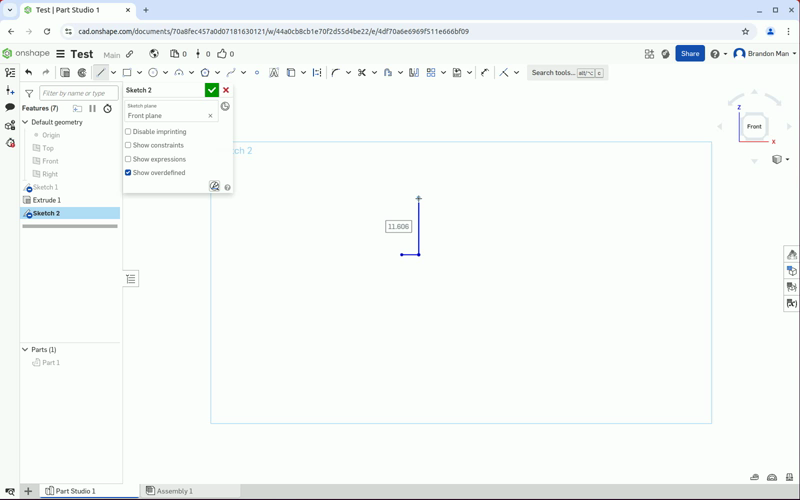
mouse_move(448, 198)
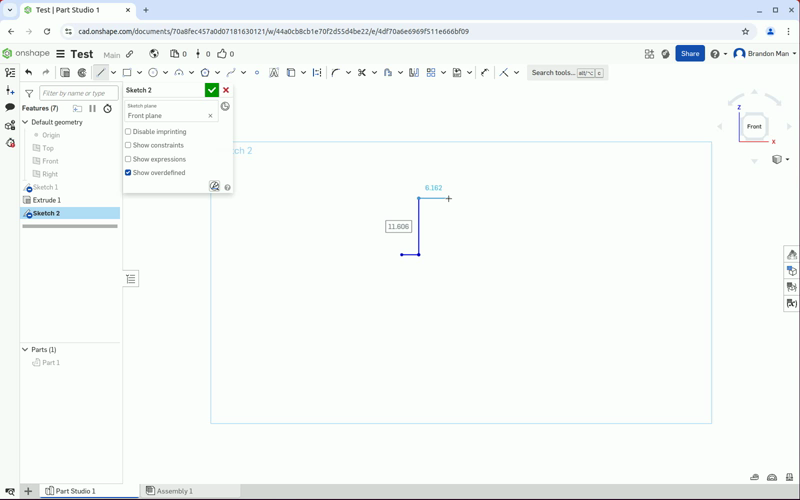
mouse_move(401, 198)
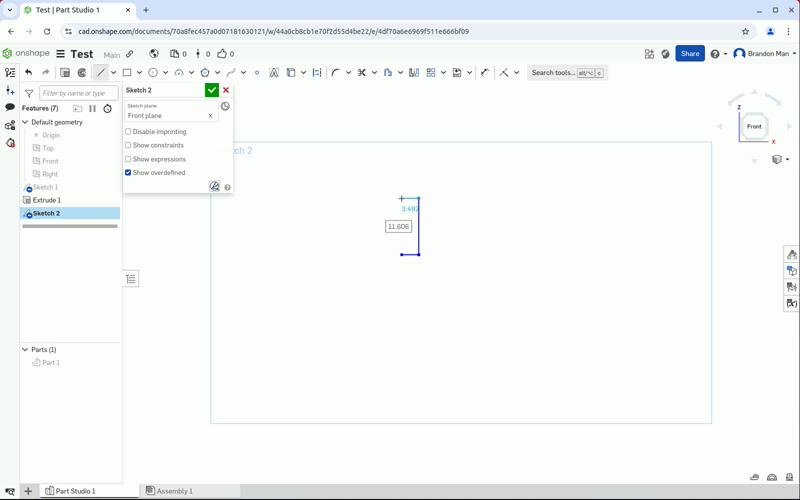
click(401, 198)
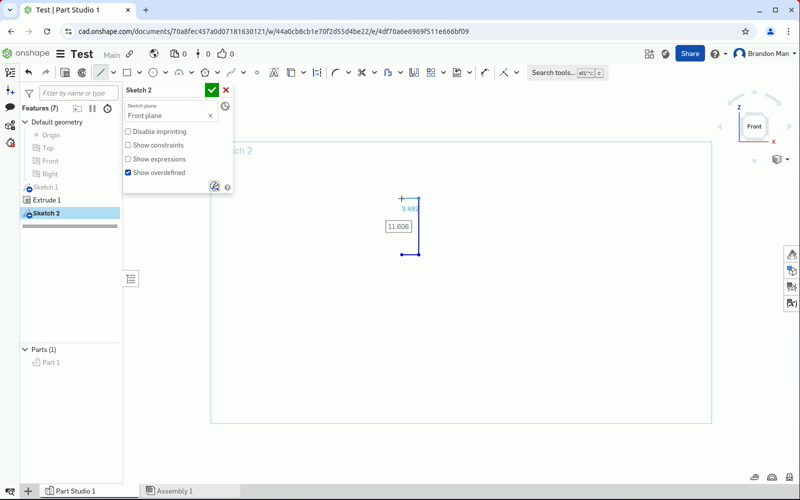
key_up(shift)
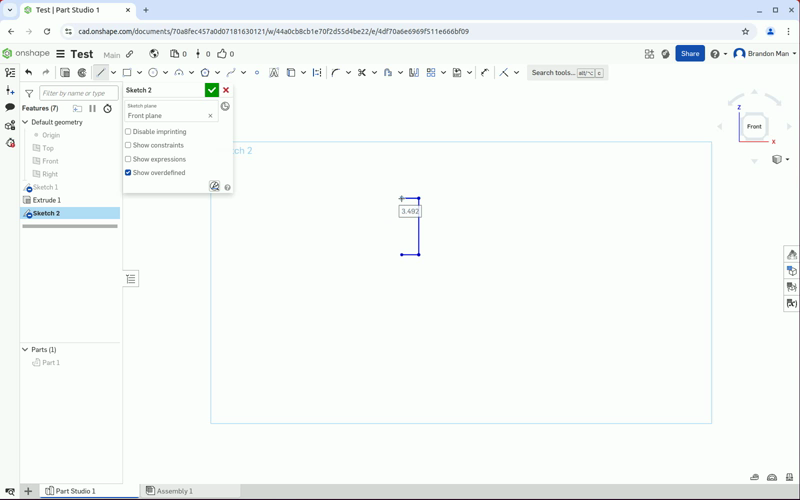
mouse_move(431, 198)
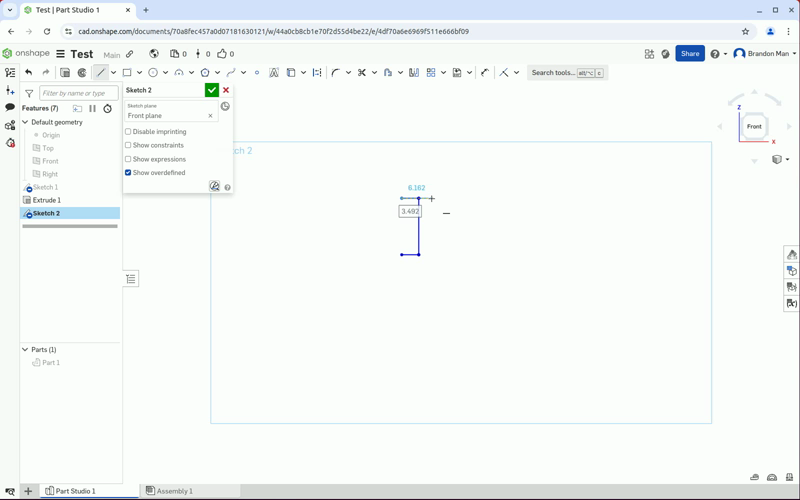
key_down(shift)
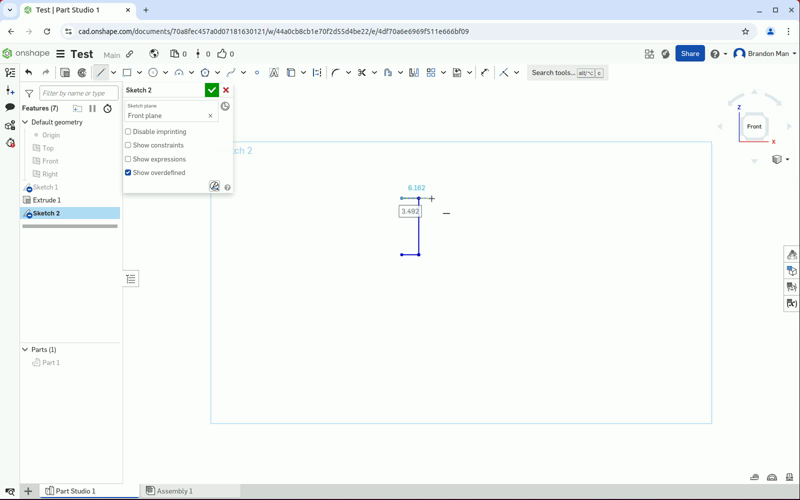
mouse_move(401, 254)
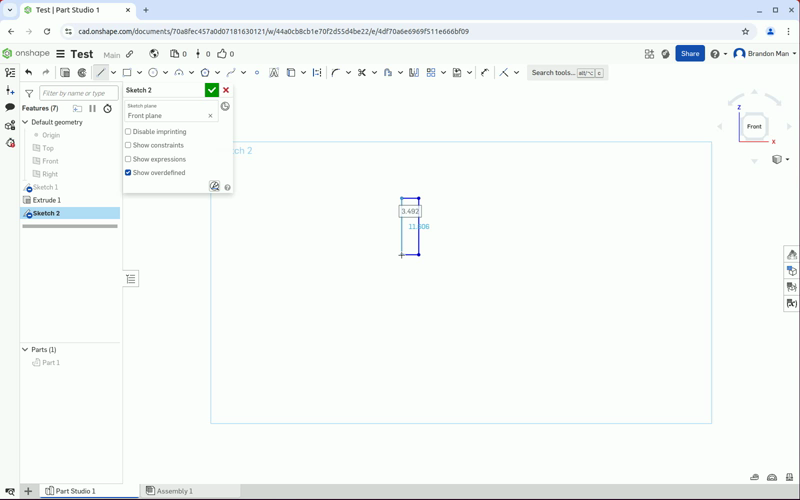
key_up(shift)
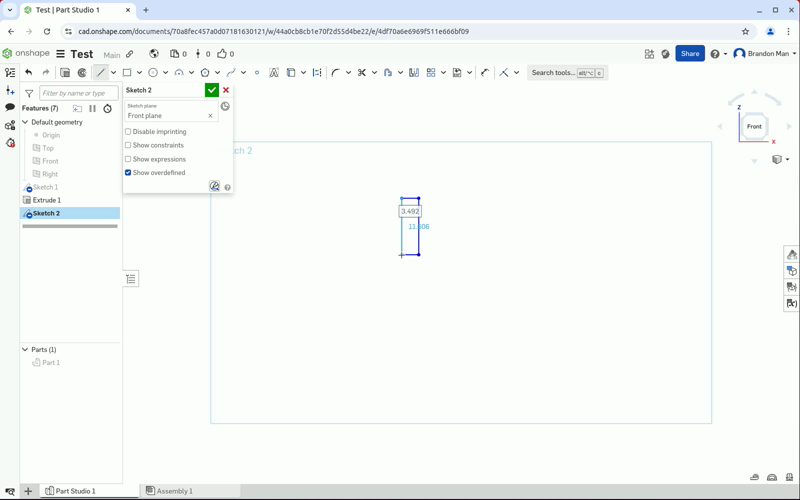
click(401, 254)
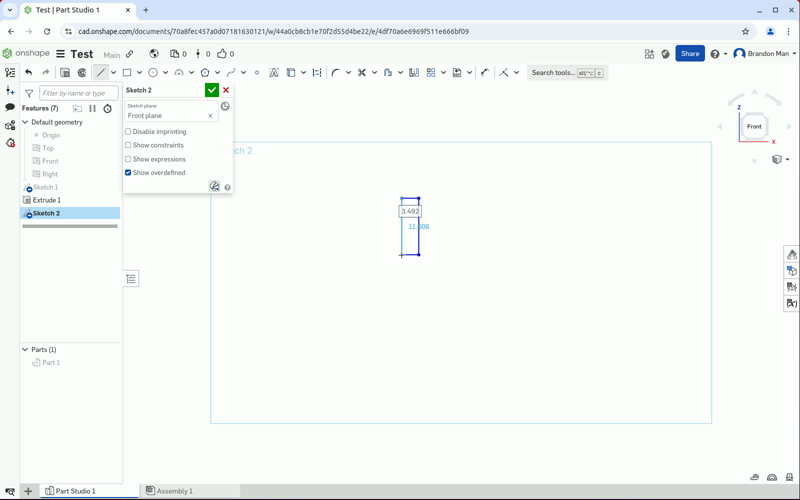
key(esc)
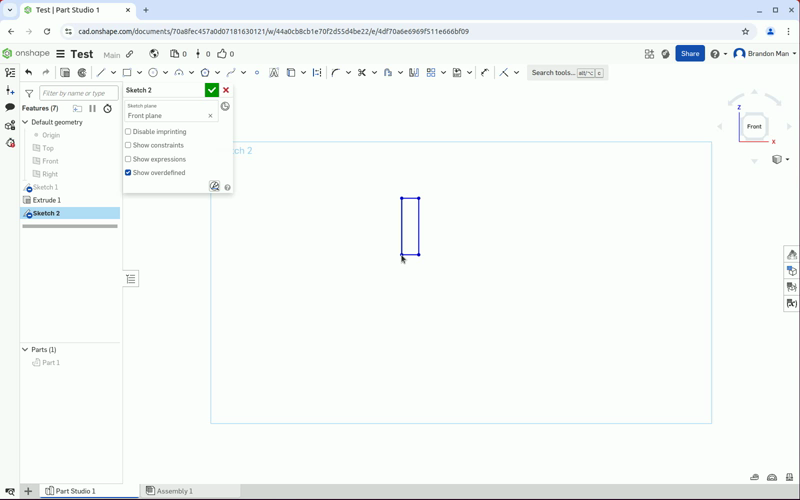
mouse_move(417, 240)
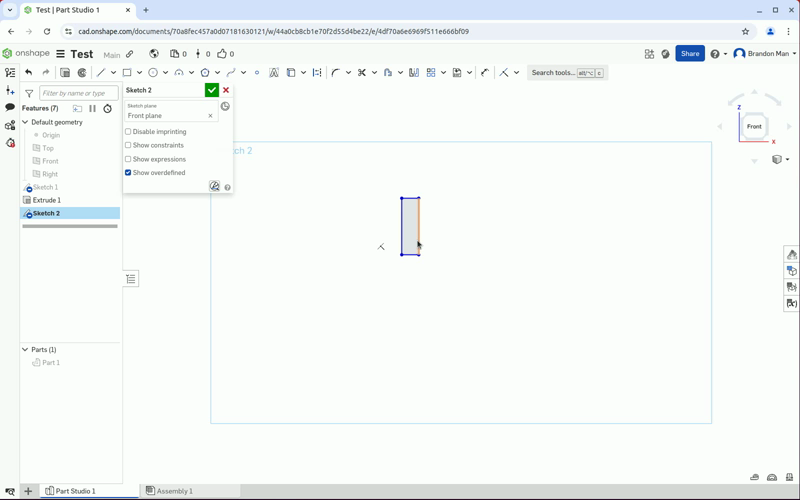
scroll(6)
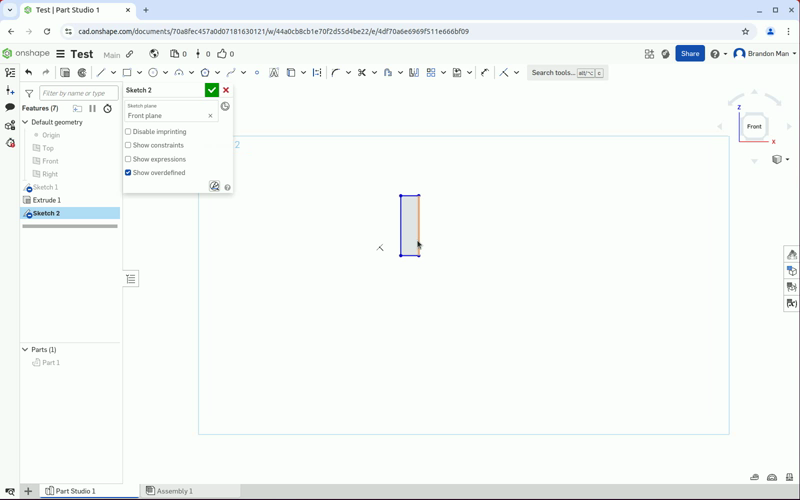
scroll(6)
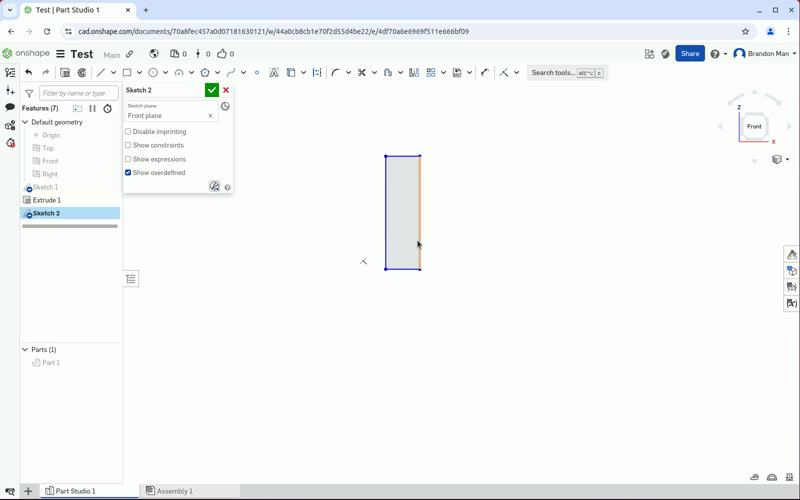
scroll(6)
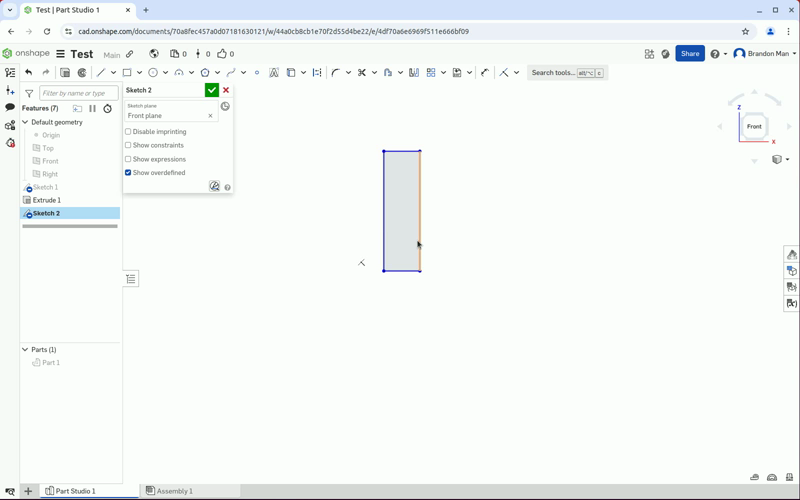
scroll(6)
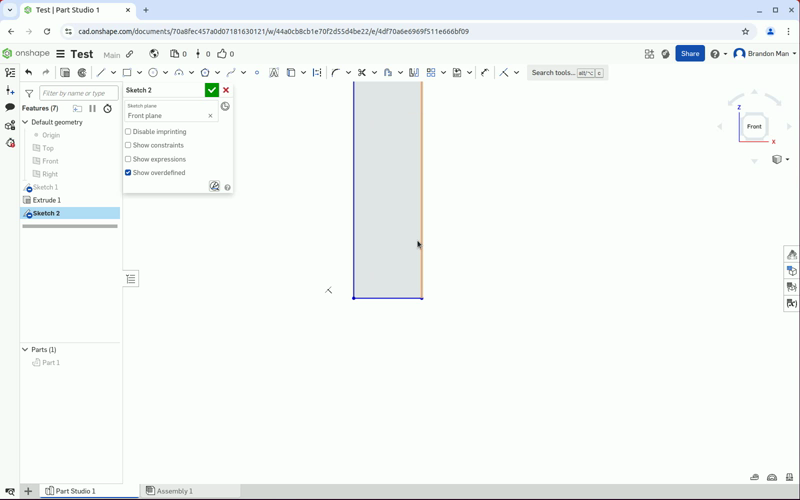
scroll(6)
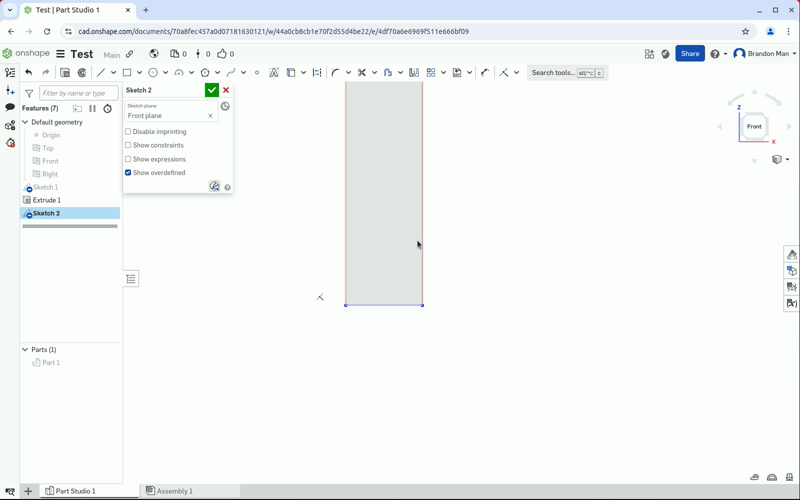
scroll(6)
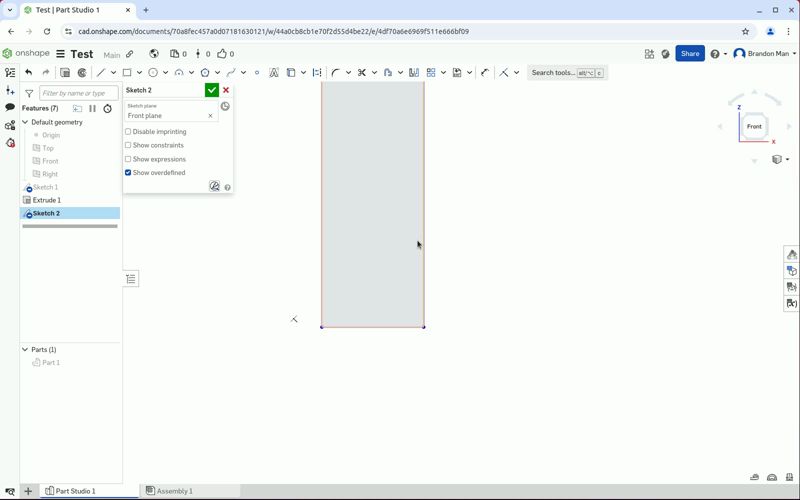
scroll(6)
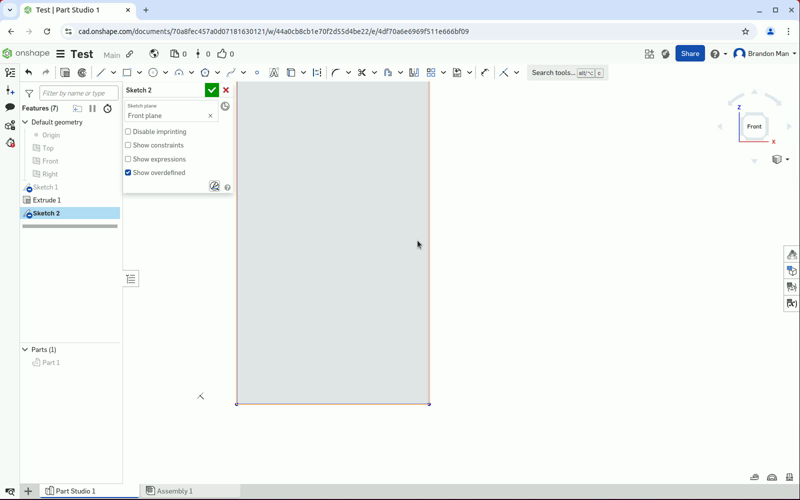
click(417, 240)
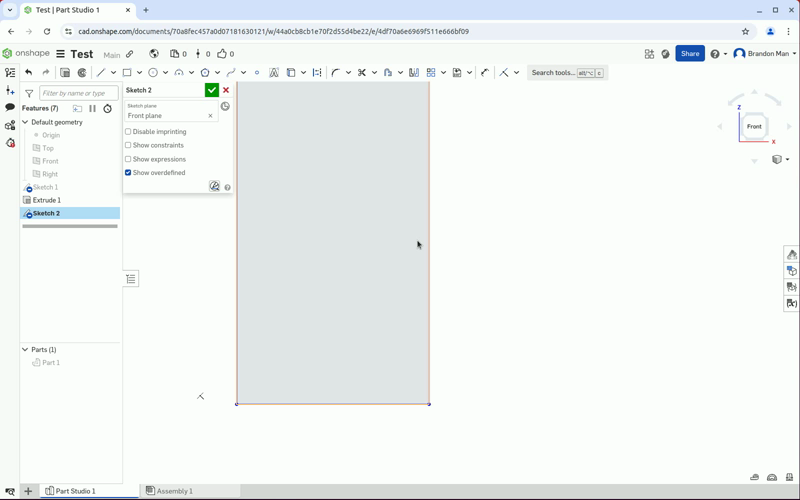
scroll(-6)
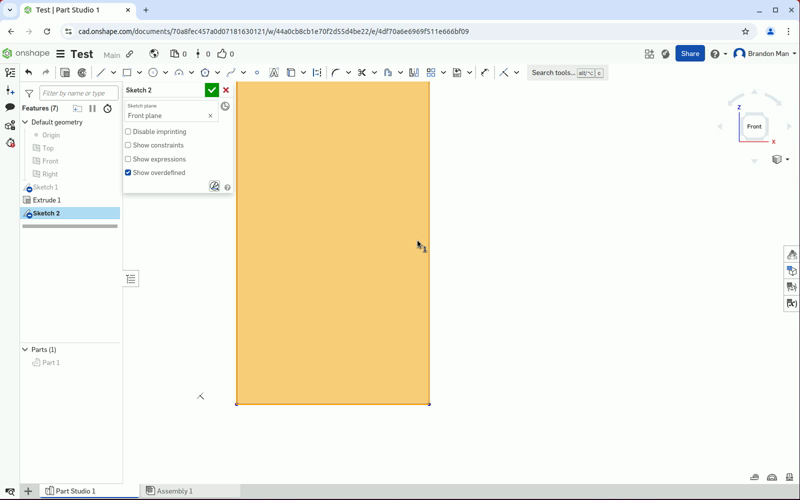
scroll(-6)
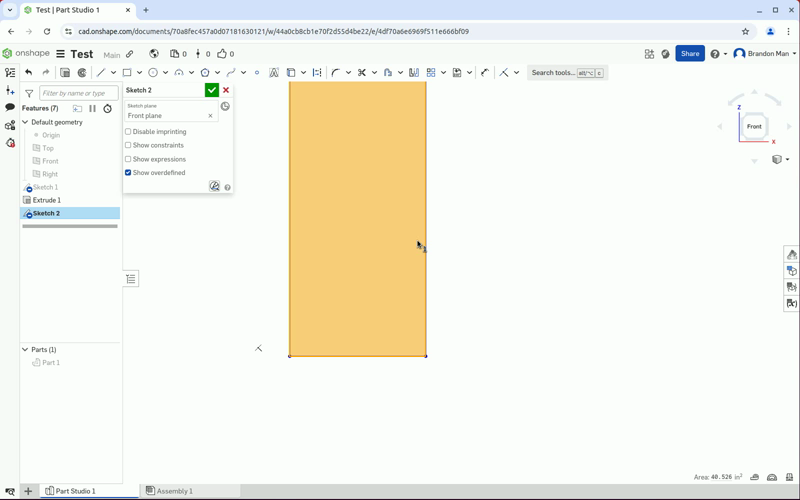
scroll(-6)
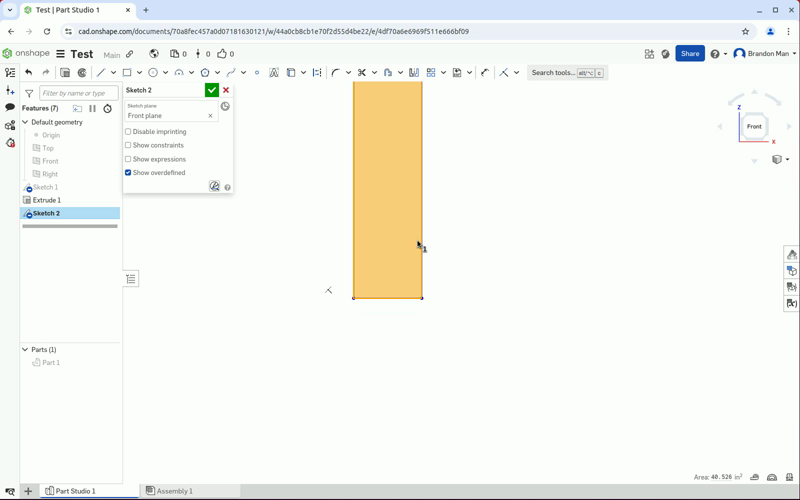
scroll(-6)
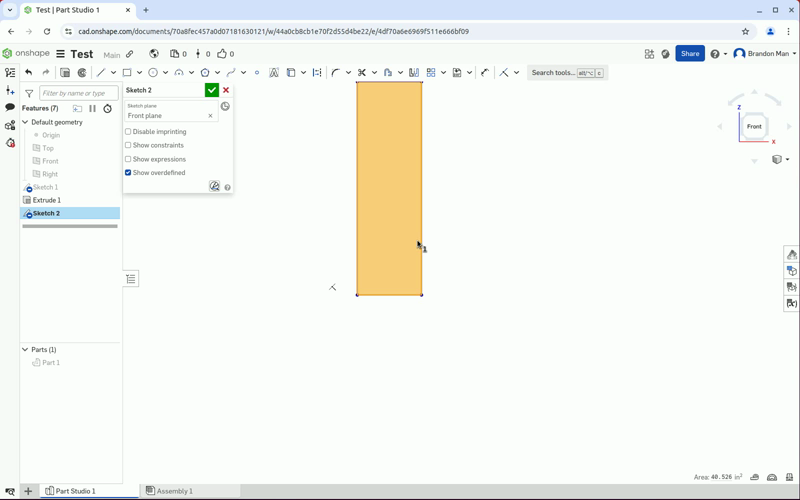
scroll(-6)
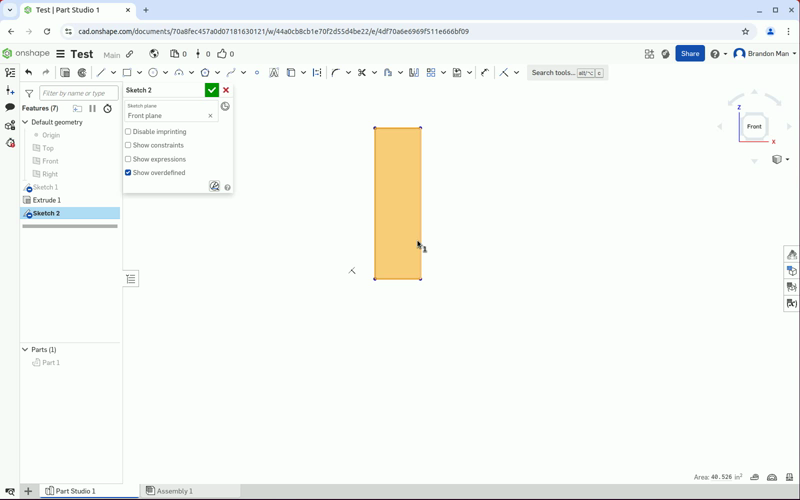
scroll(-6)
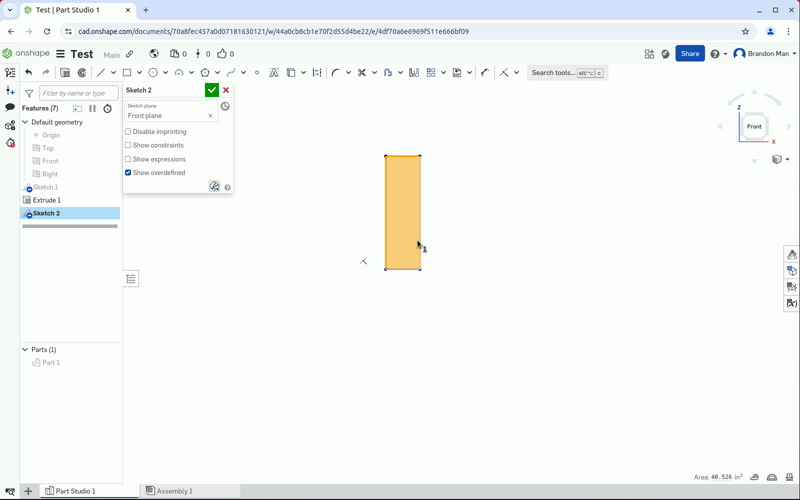
scroll(-6)
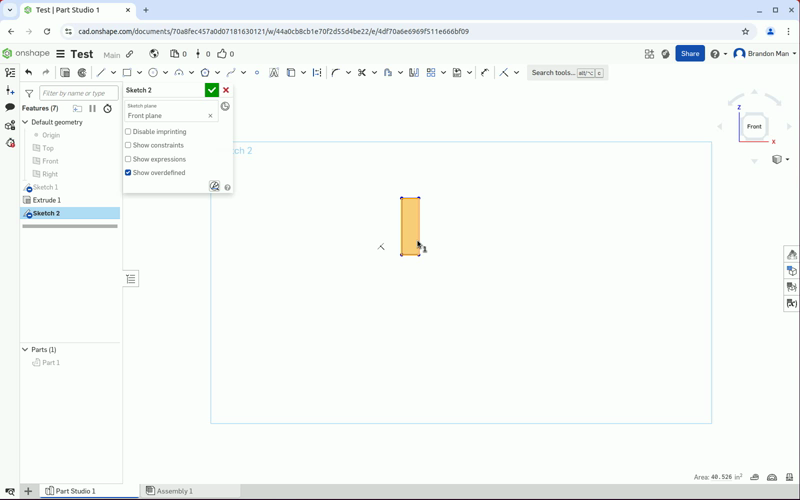
mouse_move(73, 352)
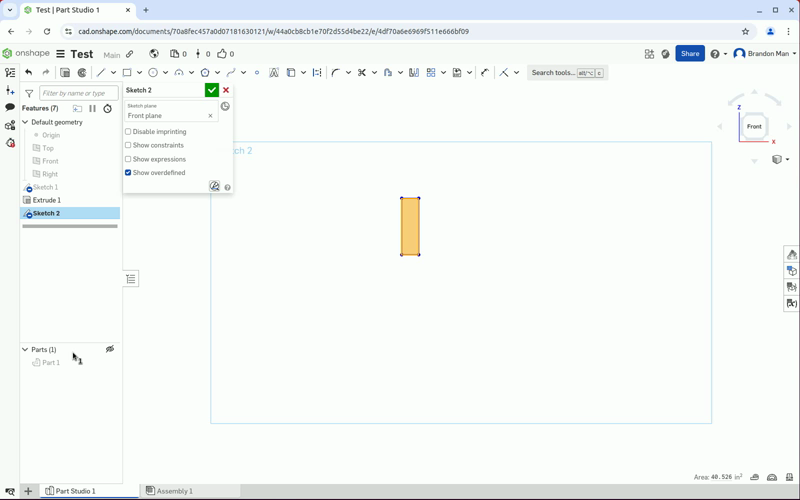
key(shift+y)
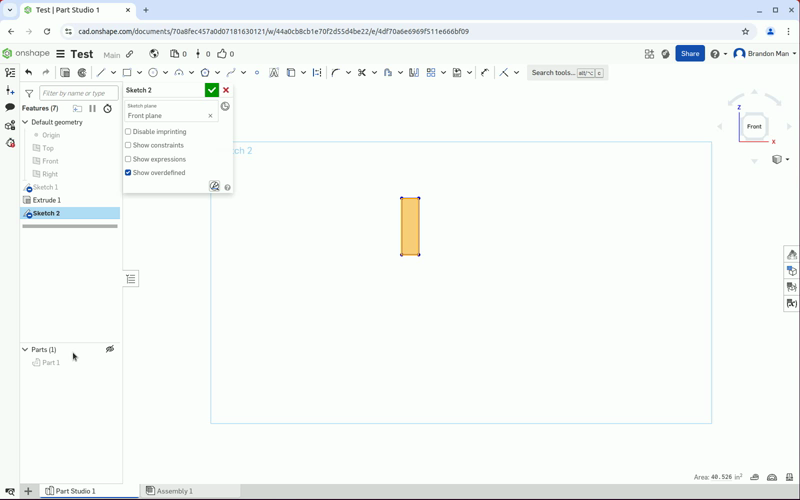
key(shift+e)
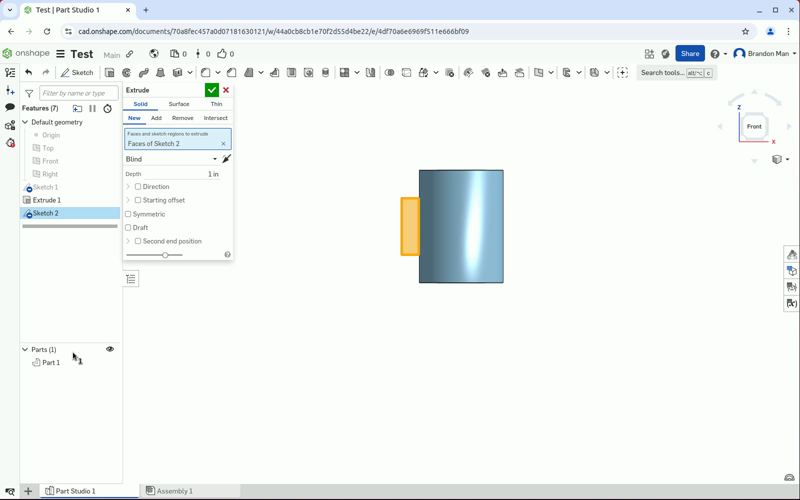
mouse_move(143, 106)
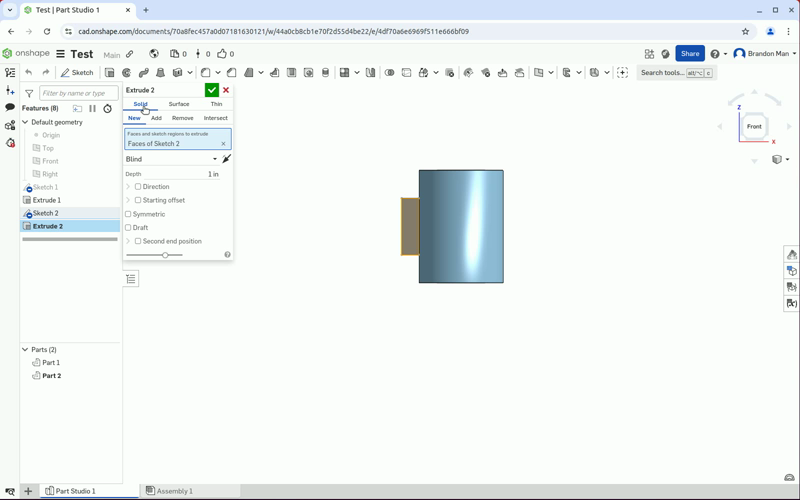
click(143, 106)
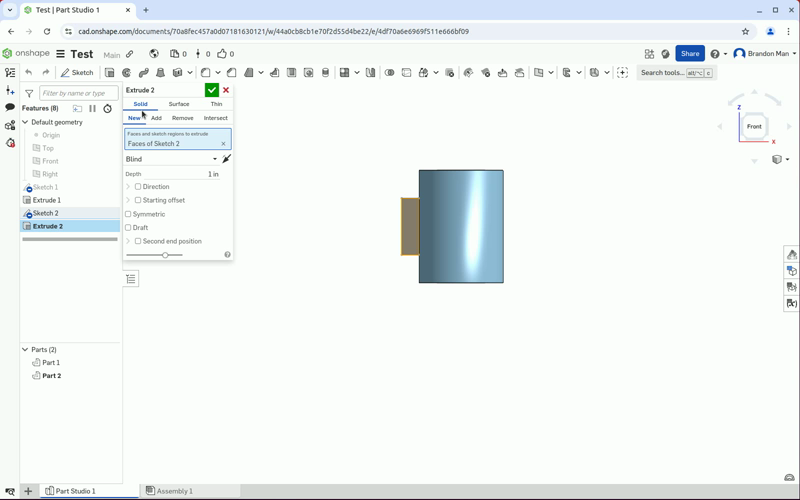
mouse_move(137, 120)
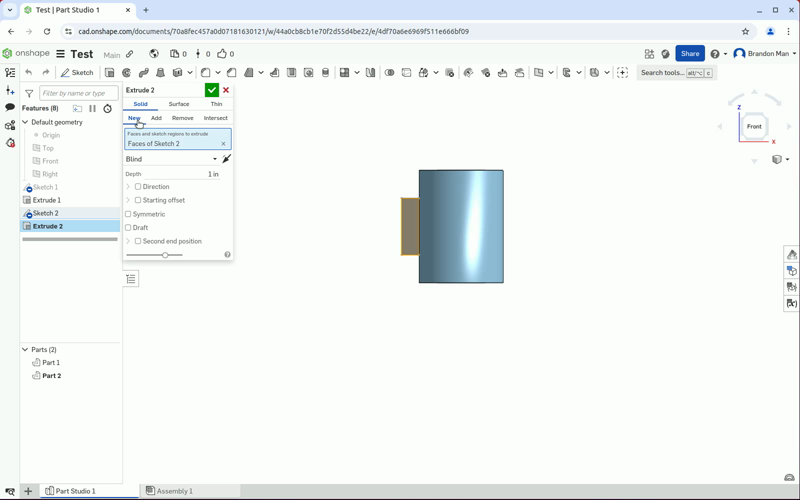
click(137, 120)
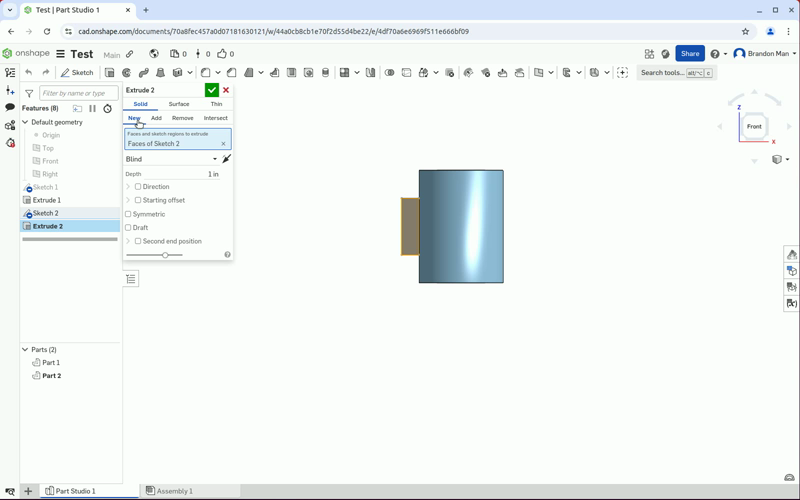
key(tab, 4)
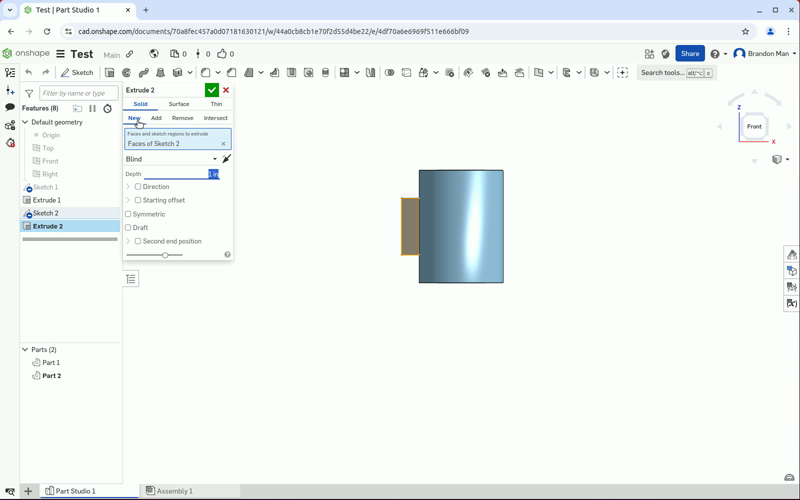
text(3.37)
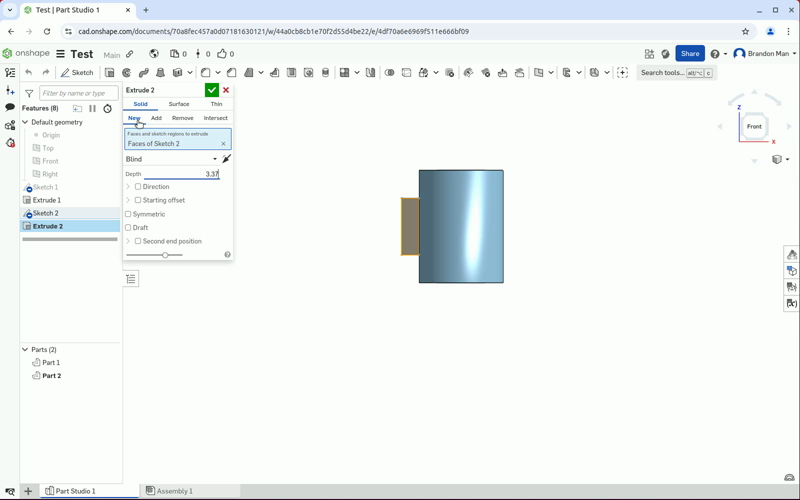
key(enter)
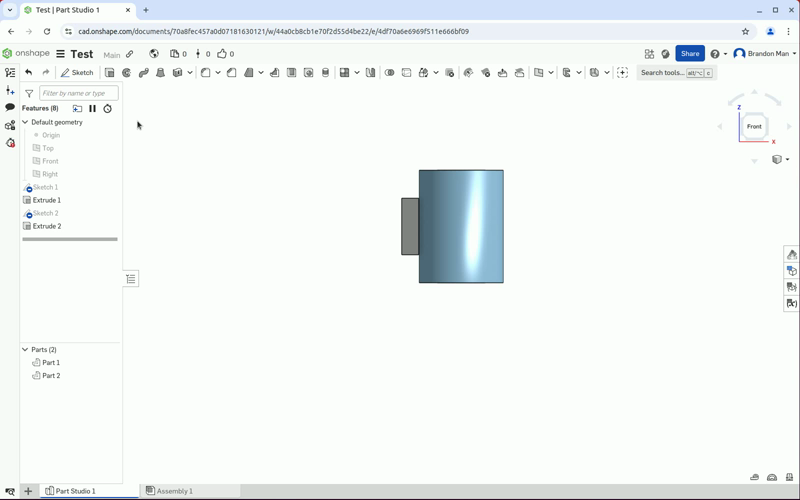
key(shift+h)
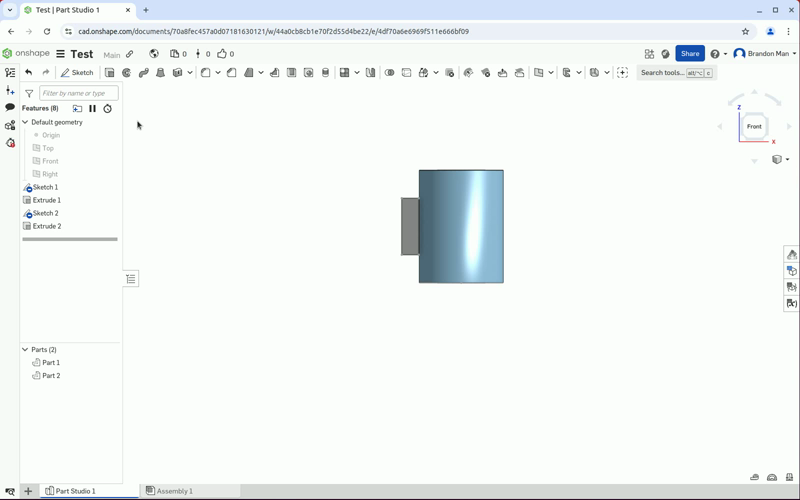
key(shift+h)
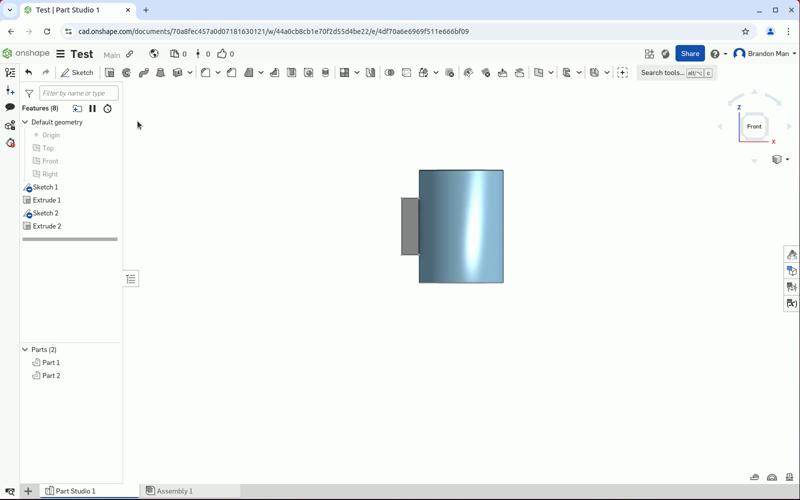
key(shift+7)
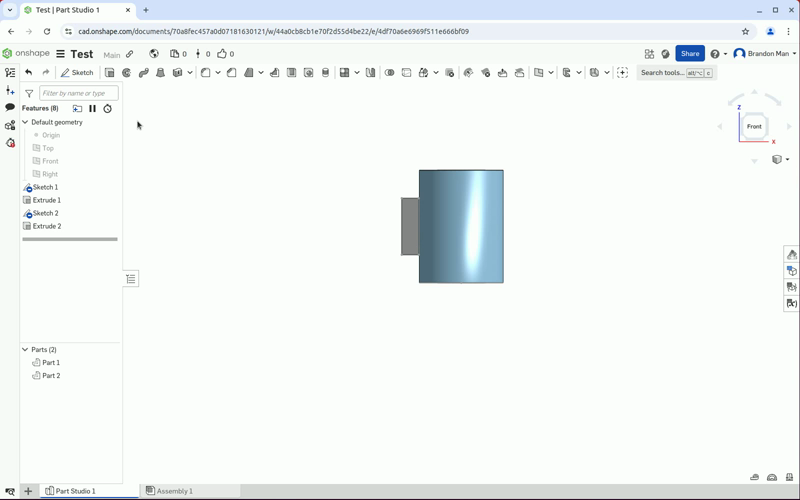
key(left, 2)
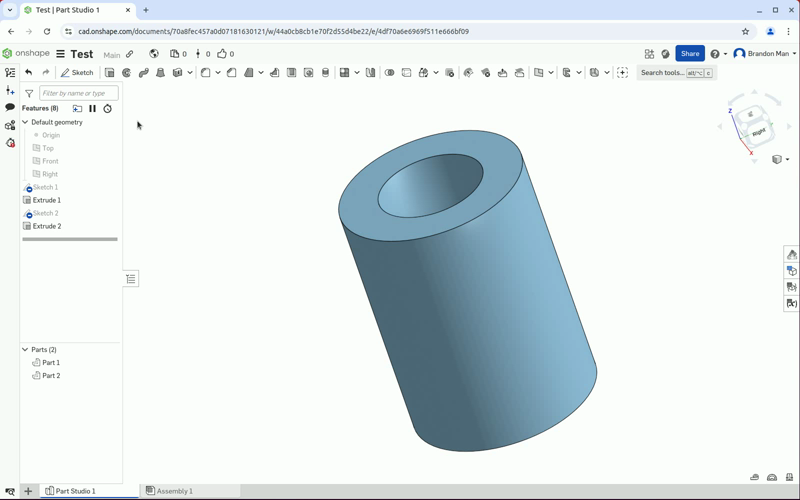
key(down, 2)
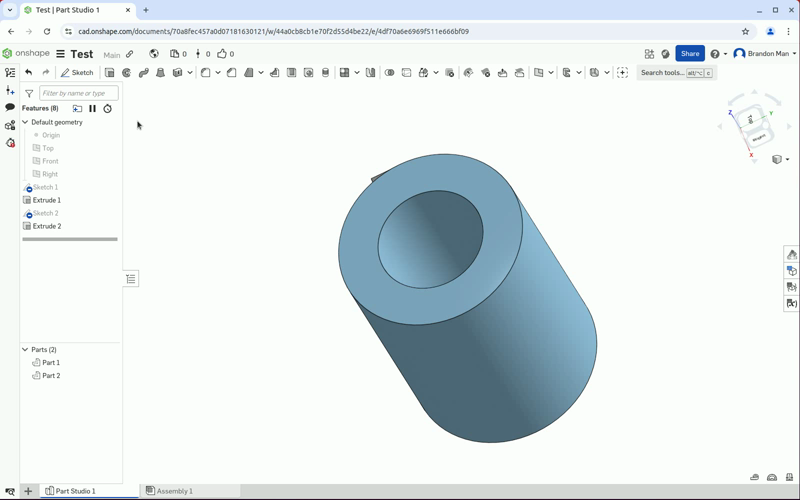
key(up, 2)
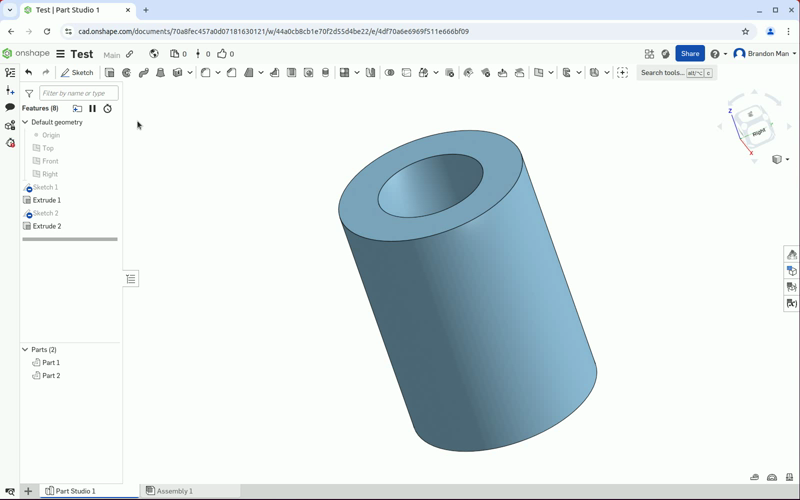
key(right, 2)
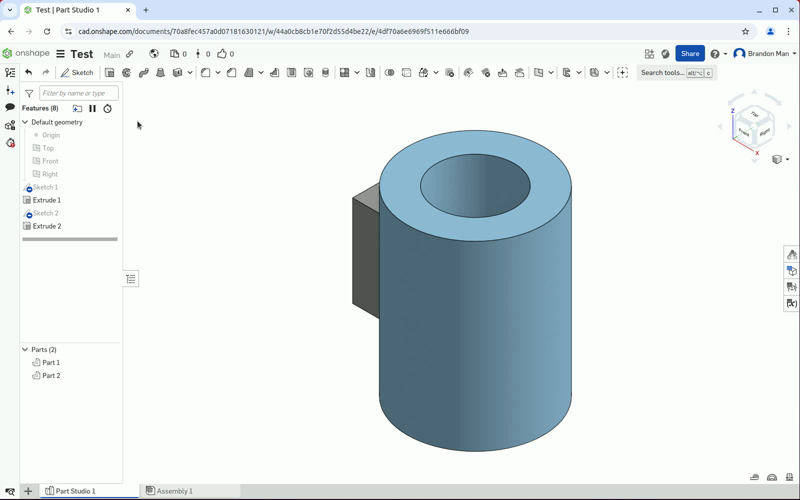
mouse_move(73, 189)
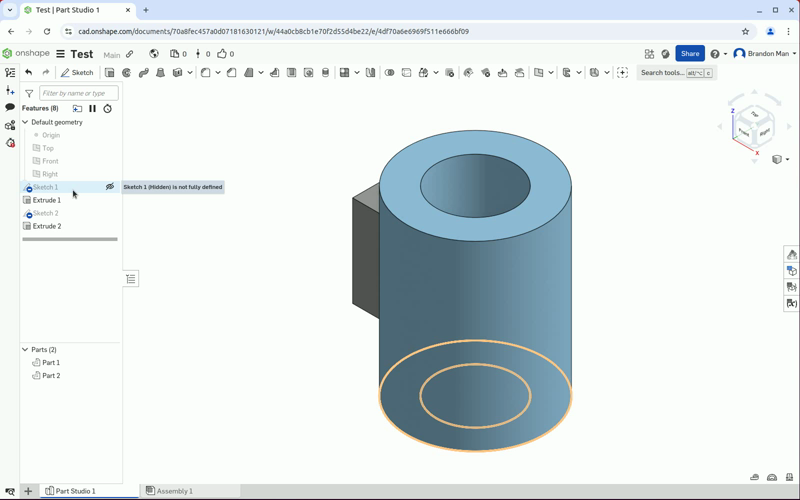
click(73, 189)